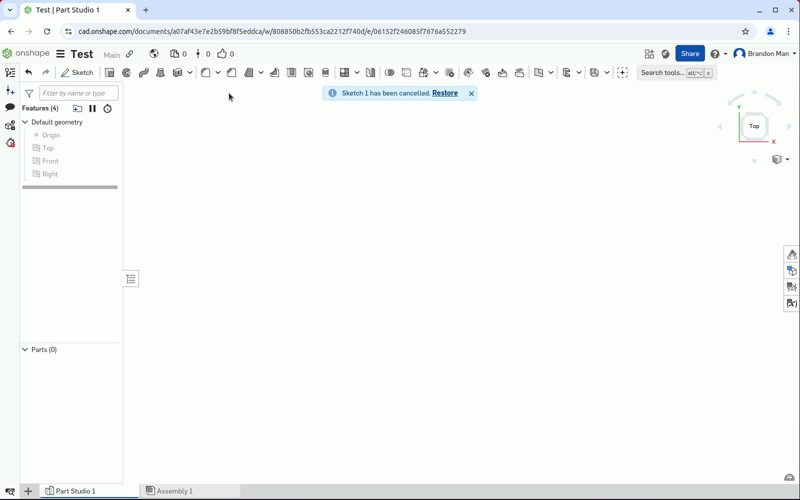
key(shift+h)
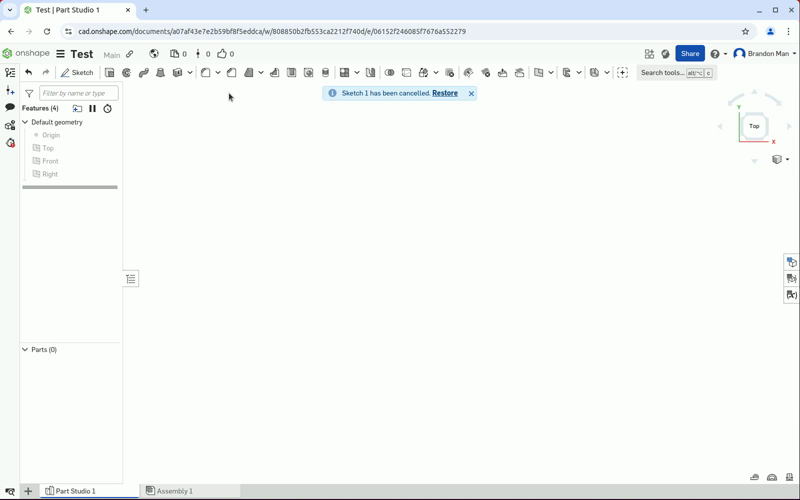
mouse_move(73, 352)
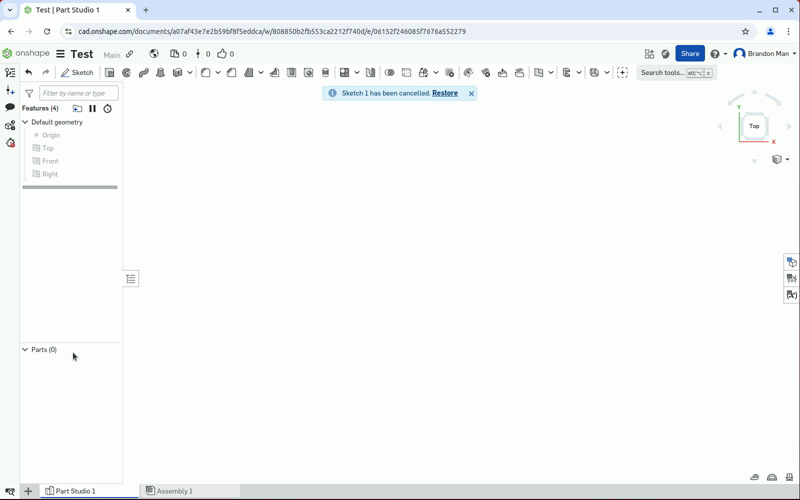
key(y)
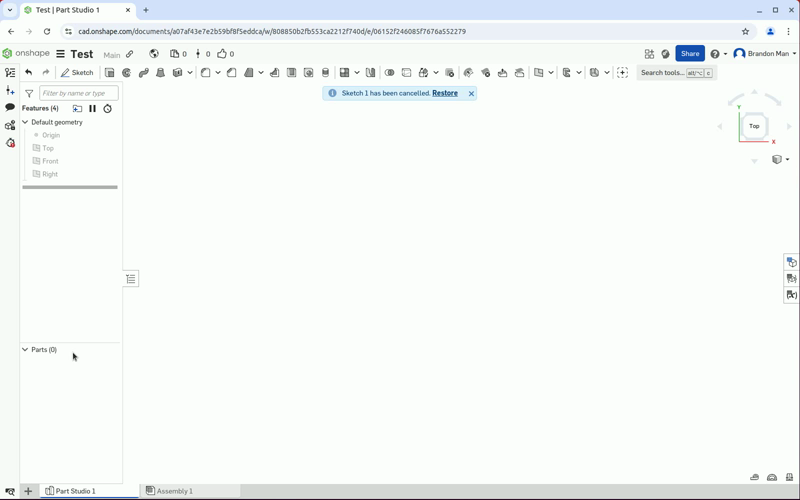
key(shift+p)
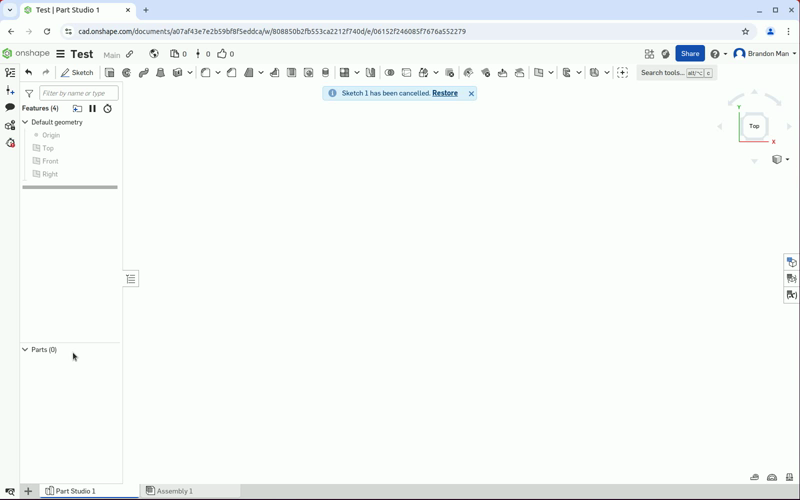
key(space)
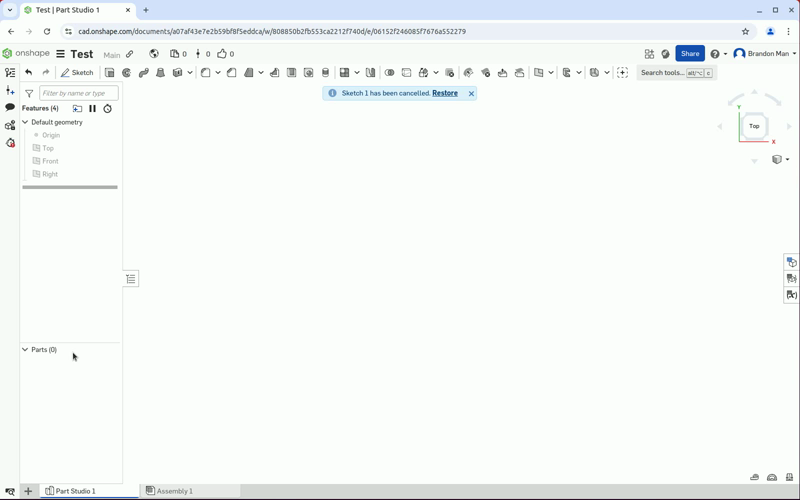
key_down(shift)
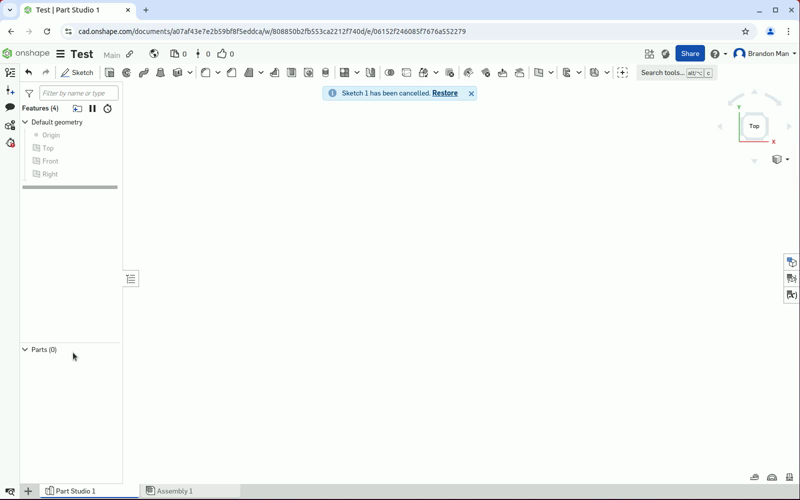
key(up)
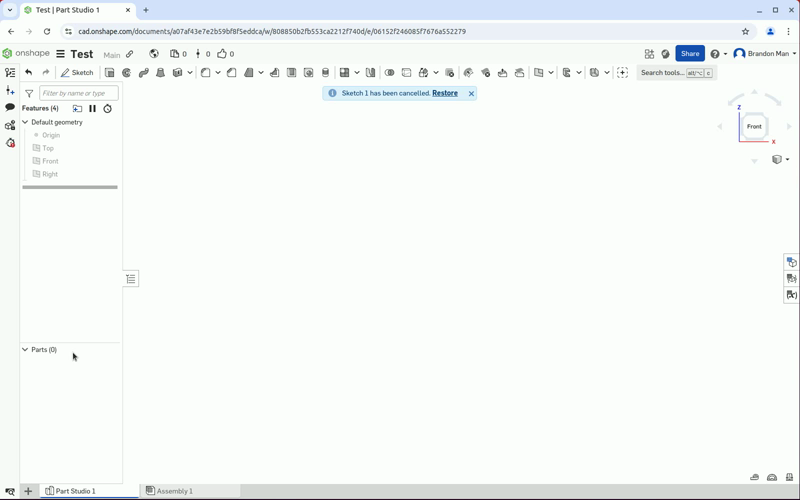
key_up(shift)
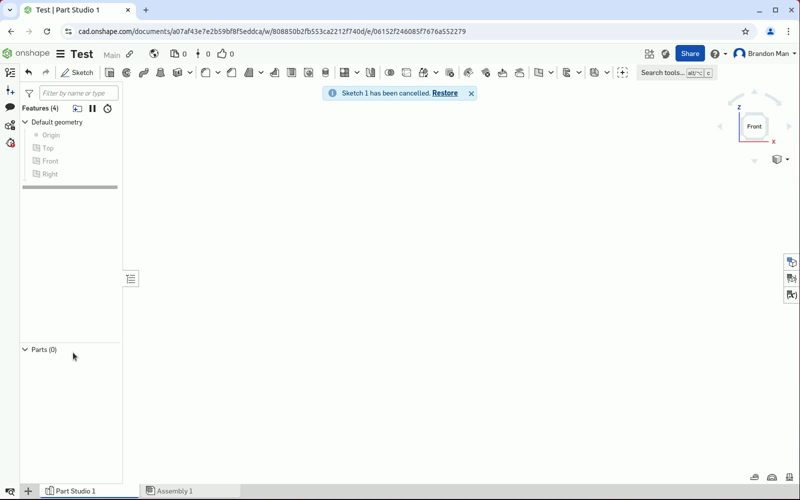
mouse_move(73, 352)
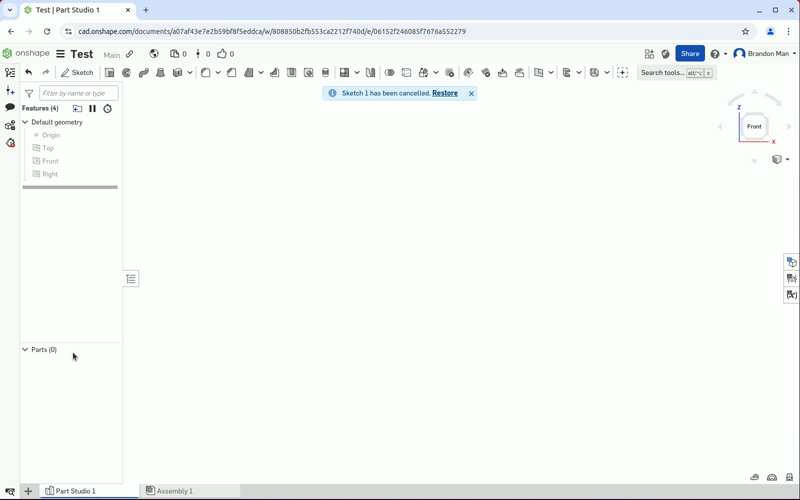
key(shift+y)
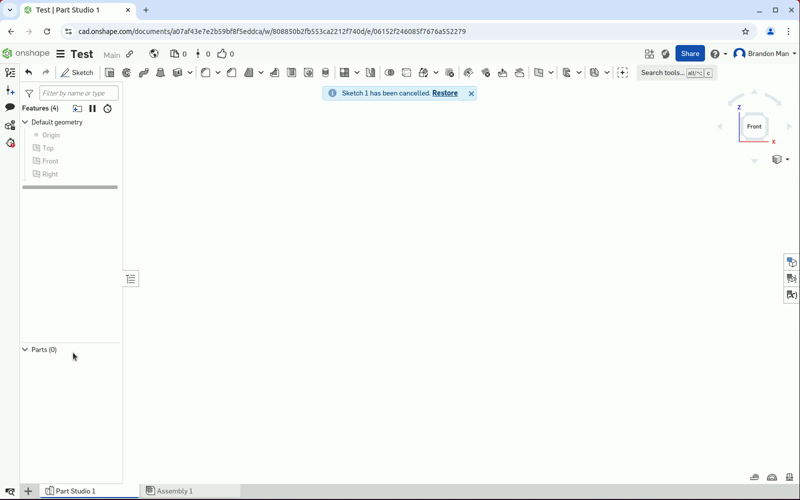
key(shift+s)
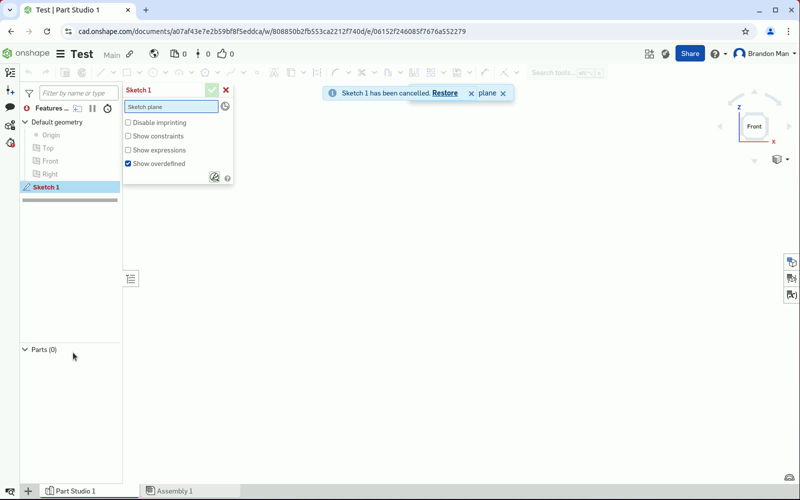
mouse_move(73, 163)
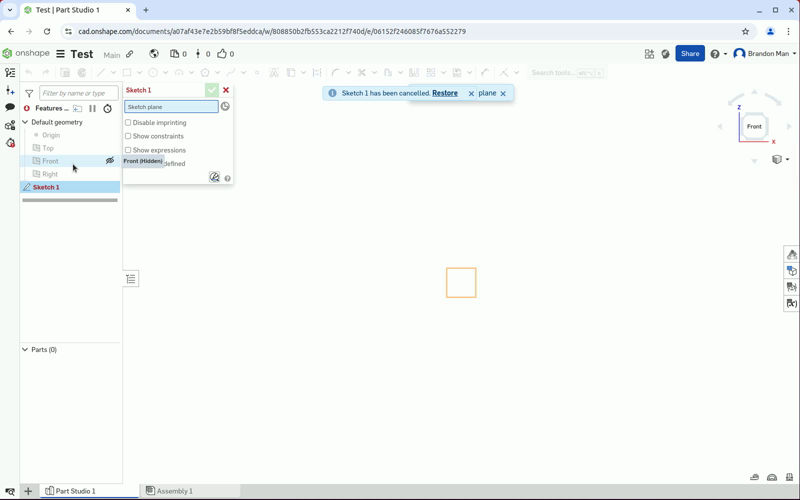
click(73, 163)
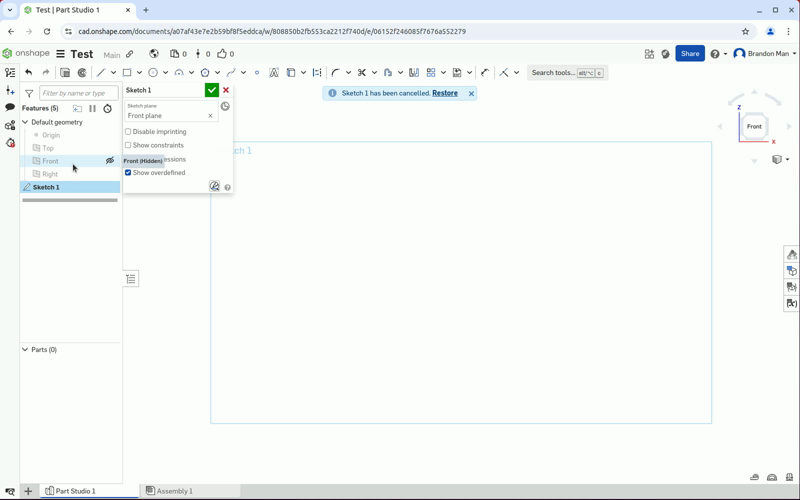
mouse_move(73, 352)
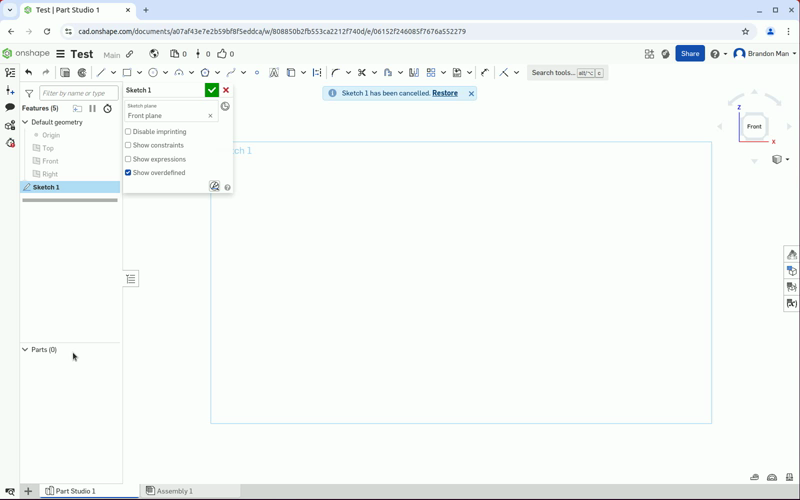
key(y)
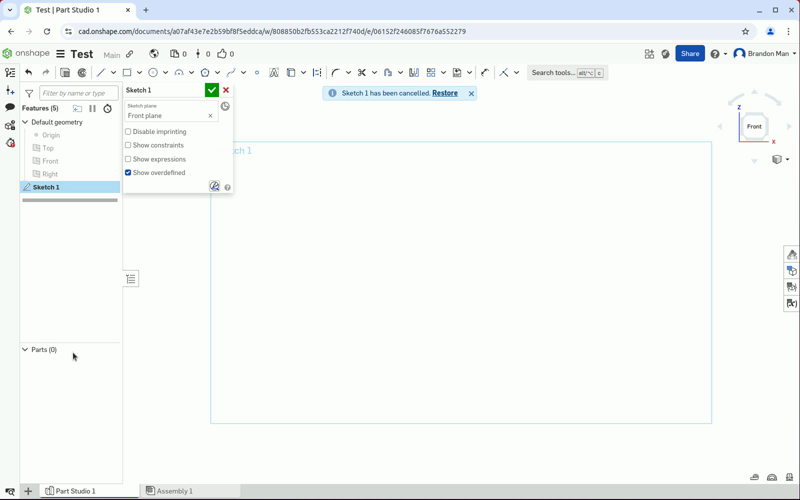
key(l)
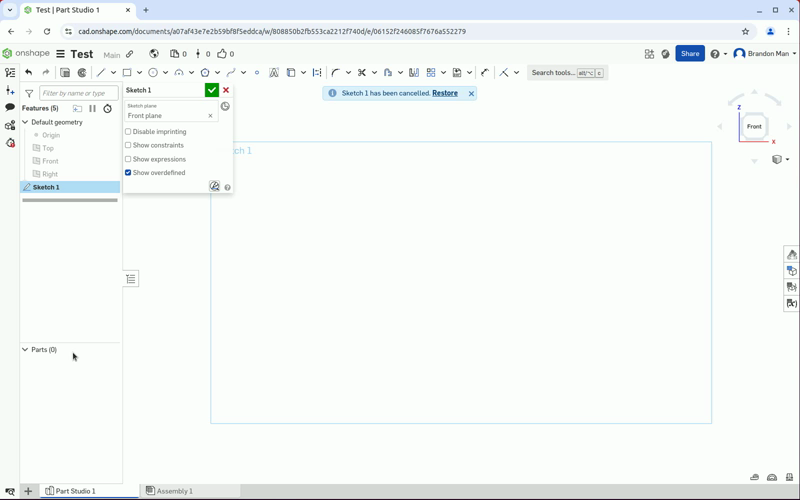
key_down(shift)
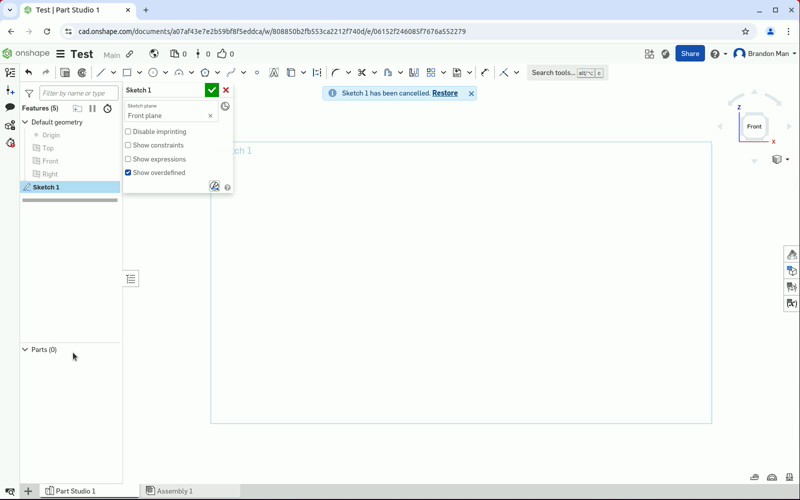
mouse_move(460, 395)
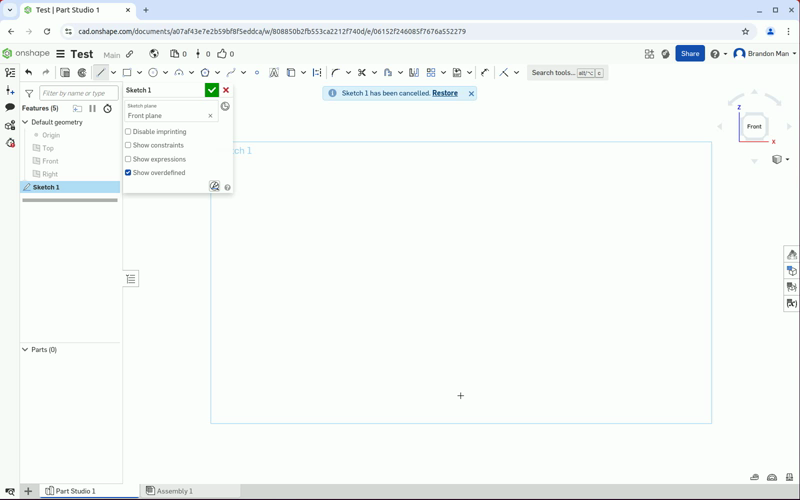
click(460, 395)
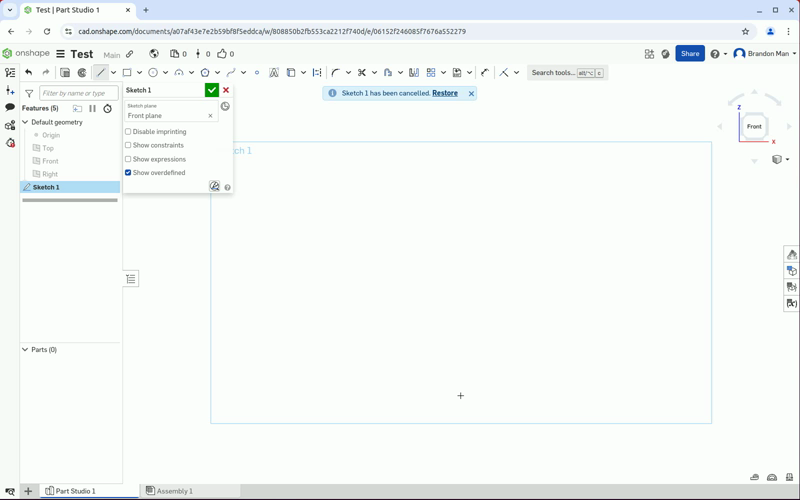
key_up(shift)
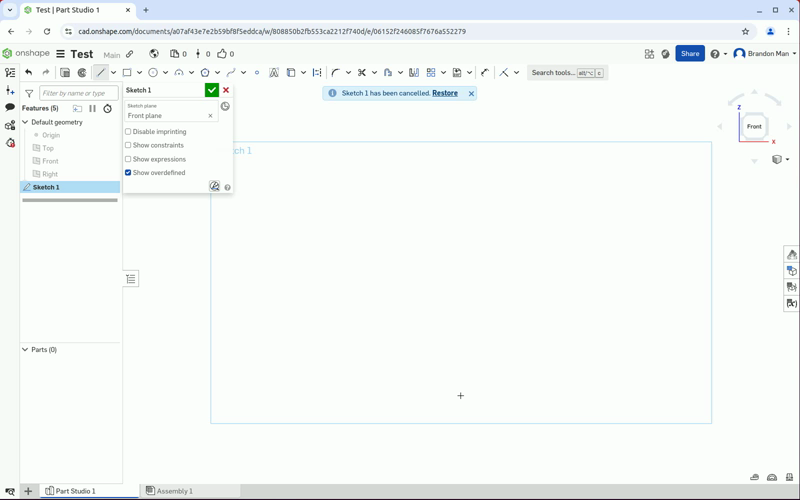
key_down(shift)
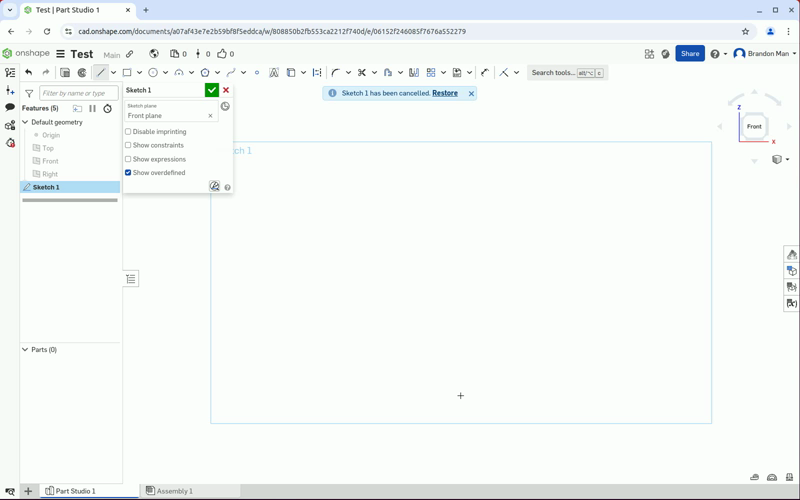
mouse_move(573, 395)
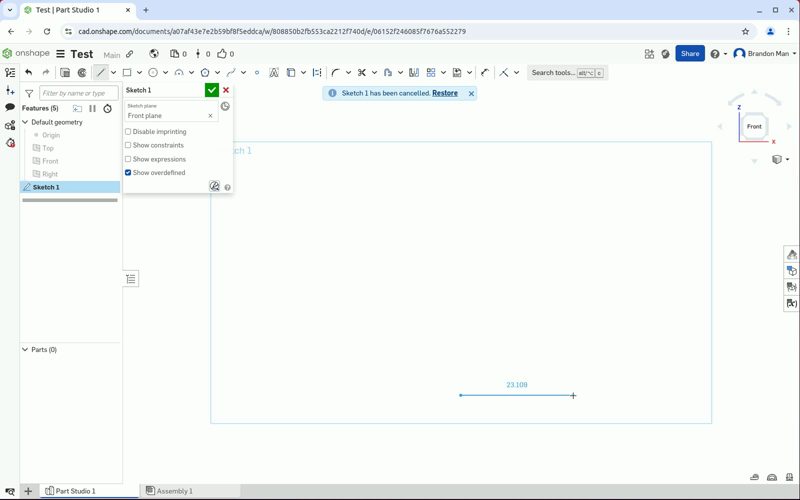
click(573, 395)
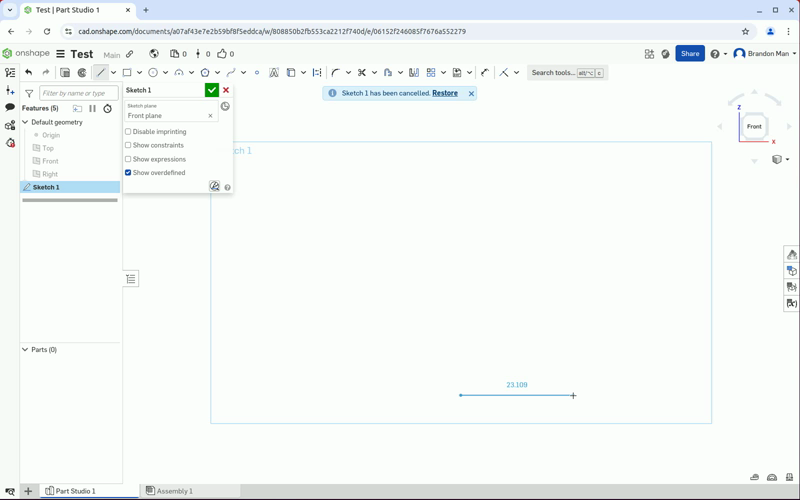
key_up(shift)
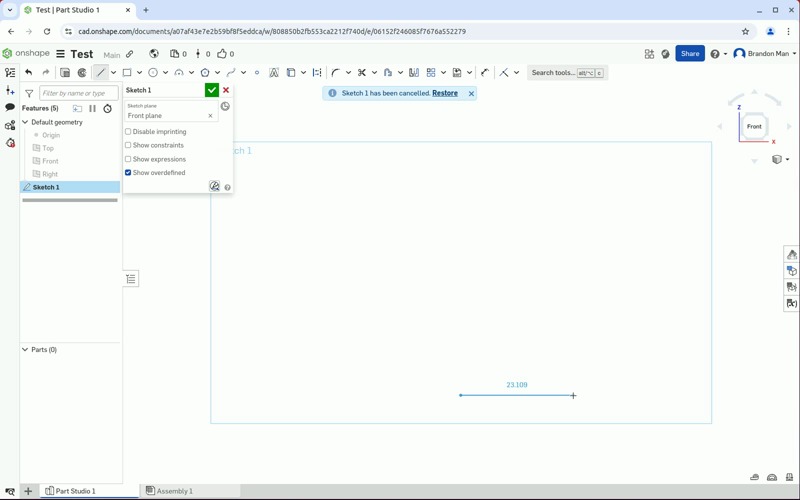
key_down(shift)
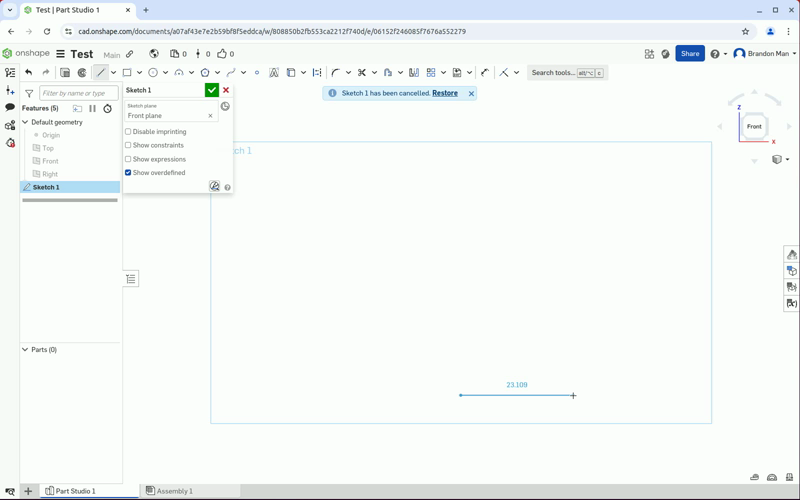
mouse_move(573, 282)
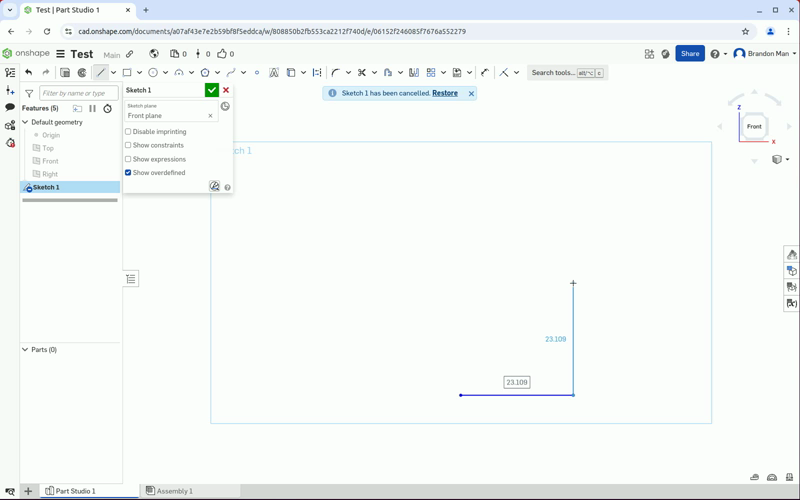
click(573, 282)
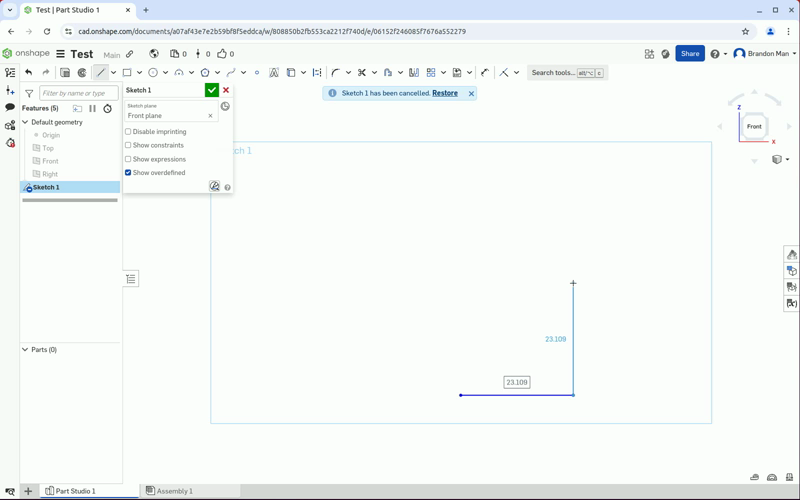
key_up(shift)
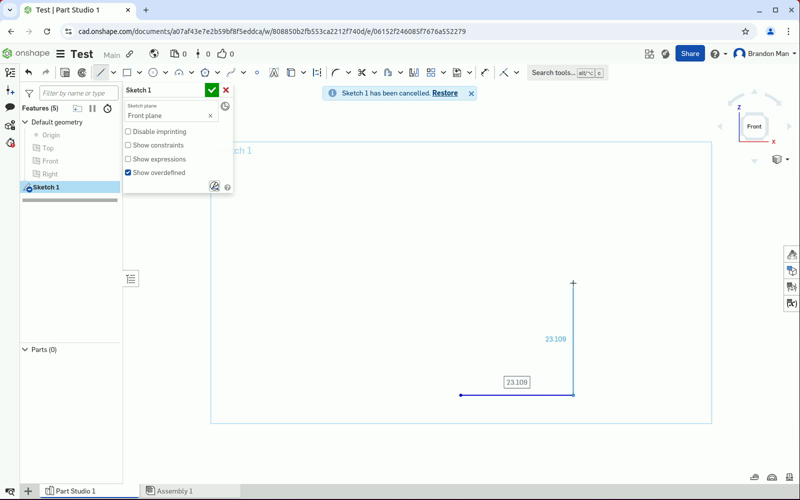
key_down(shift)
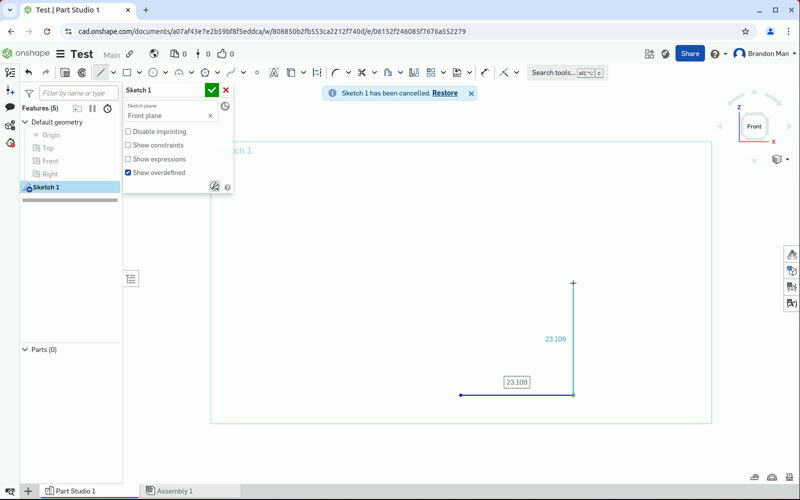
mouse_move(460, 282)
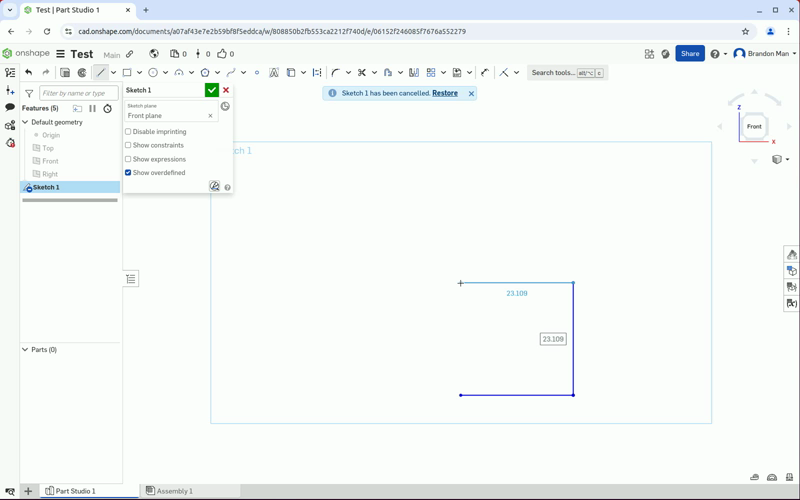
click(460, 282)
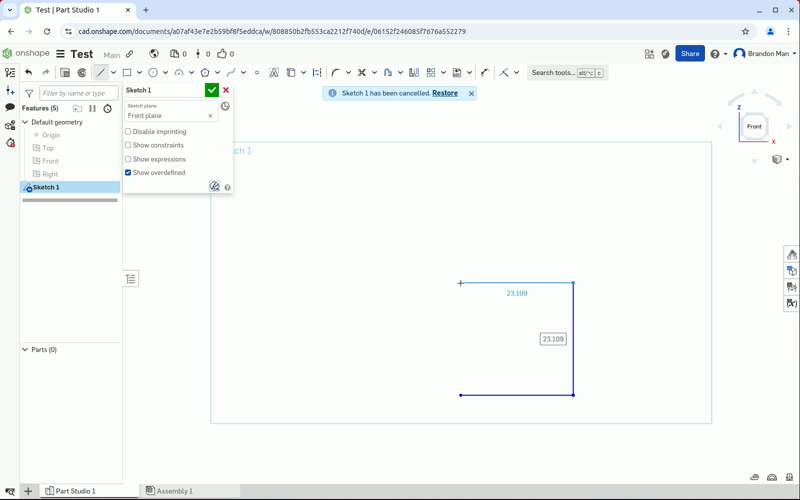
key_up(shift)
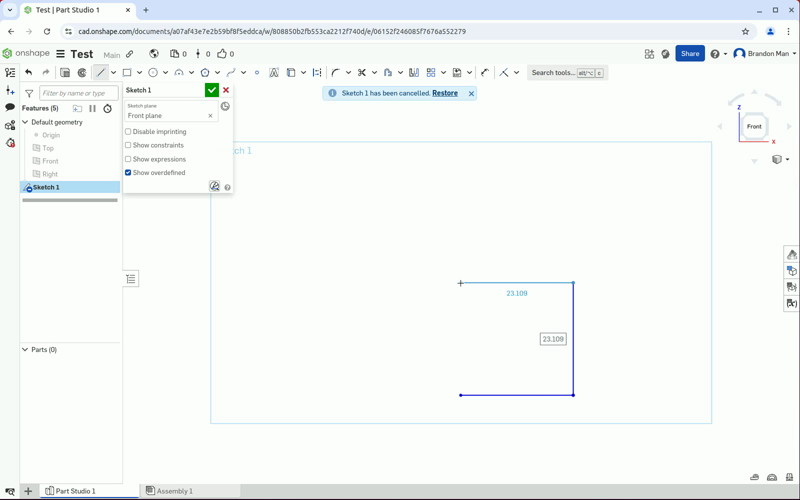
key_down(shift)
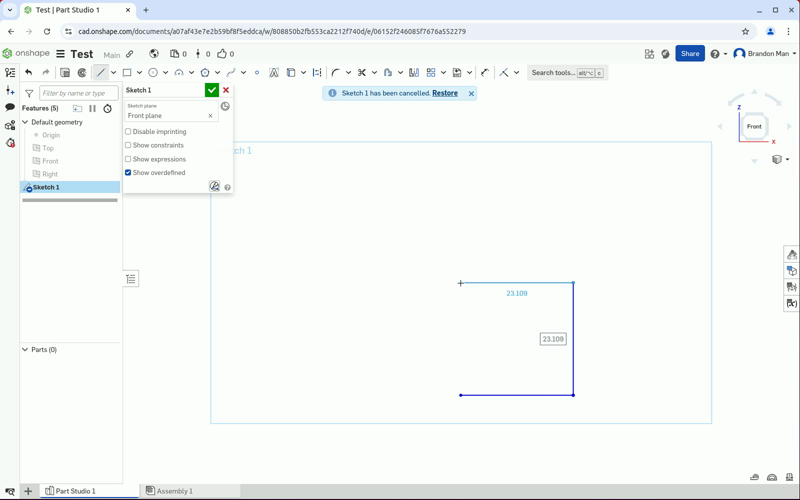
mouse_move(460, 395)
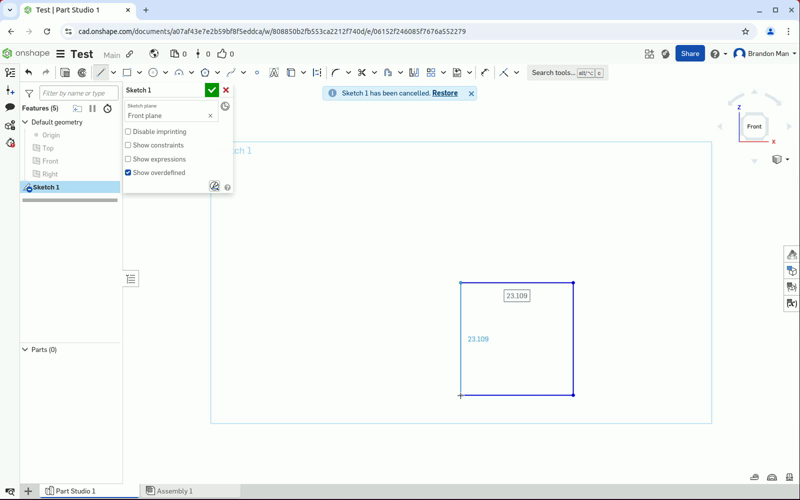
key_up(shift)
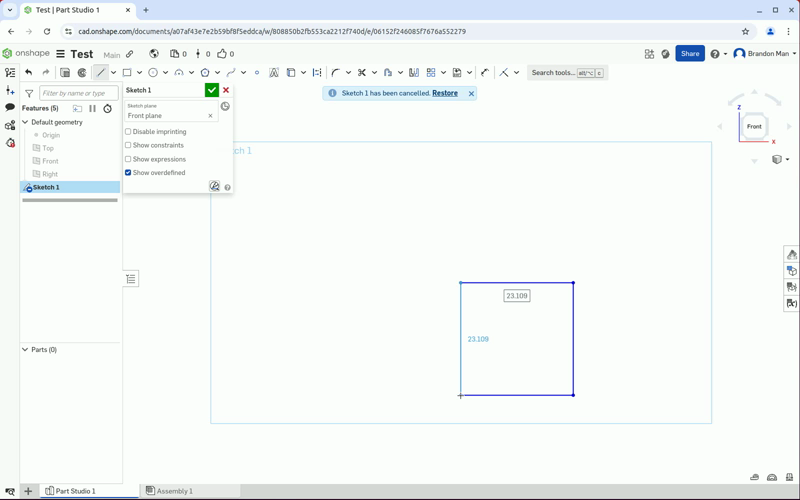
click(460, 395)
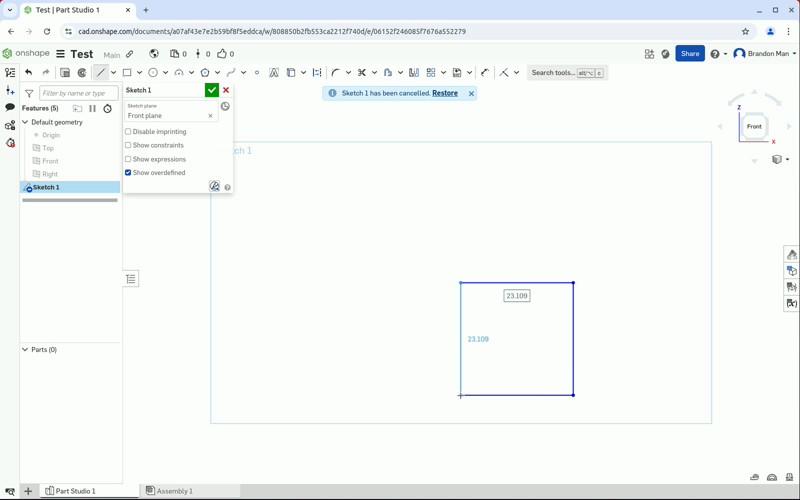
key(esc)
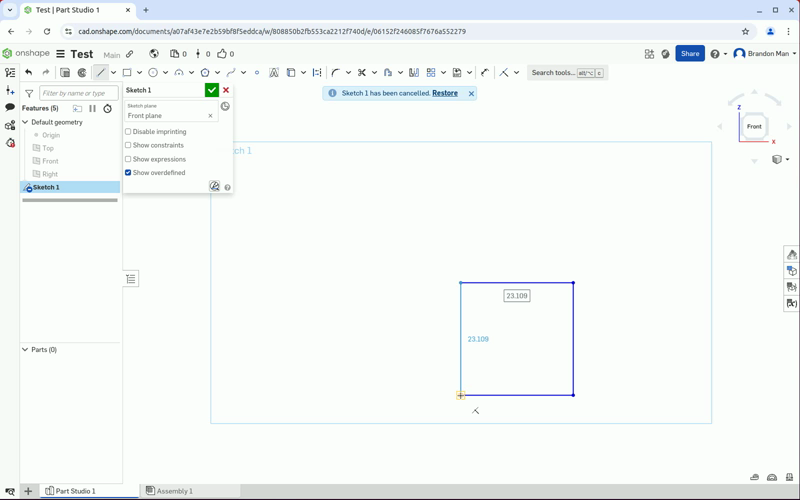
mouse_move(518, 293)
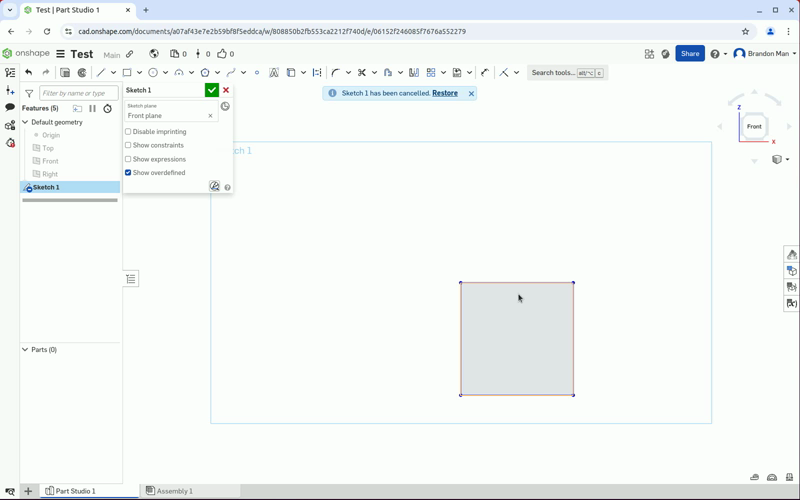
click(518, 293)
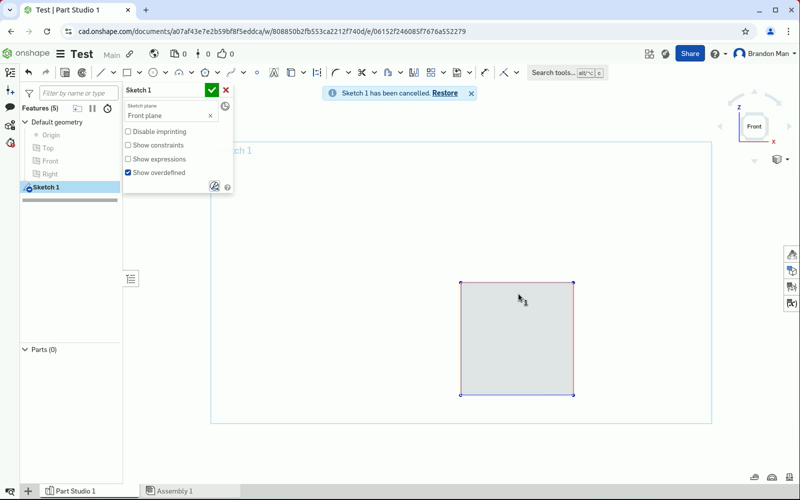
mouse_move(73, 352)
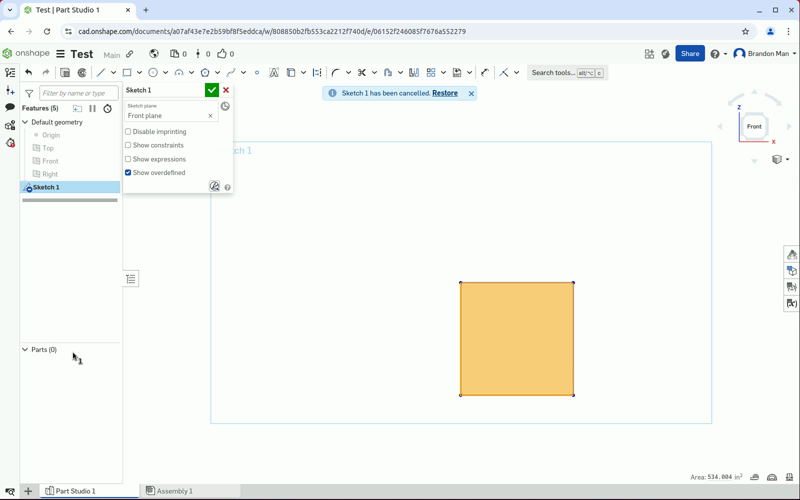
key(shift+y)
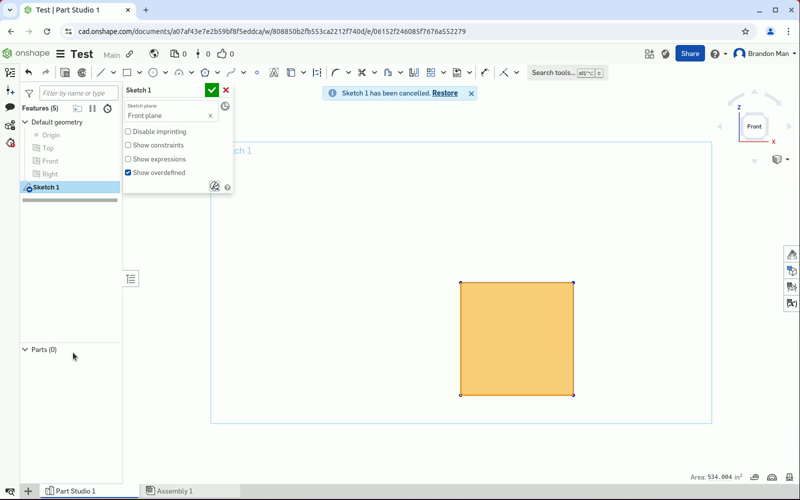
key(shift+e)
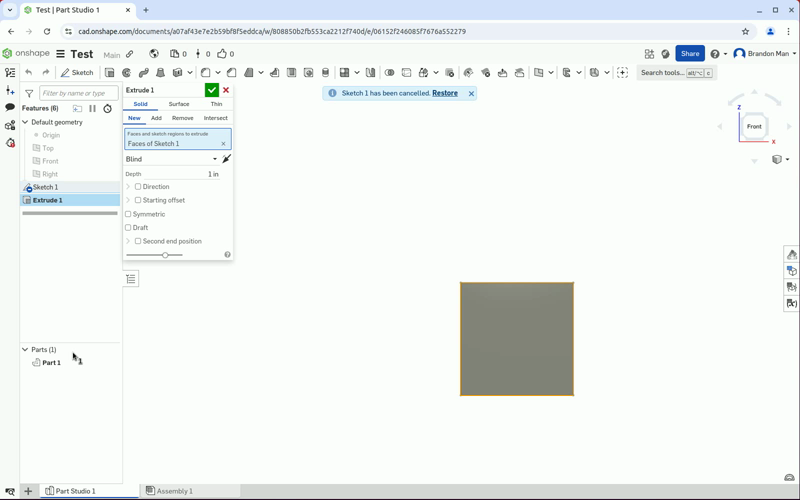
mouse_move(143, 106)
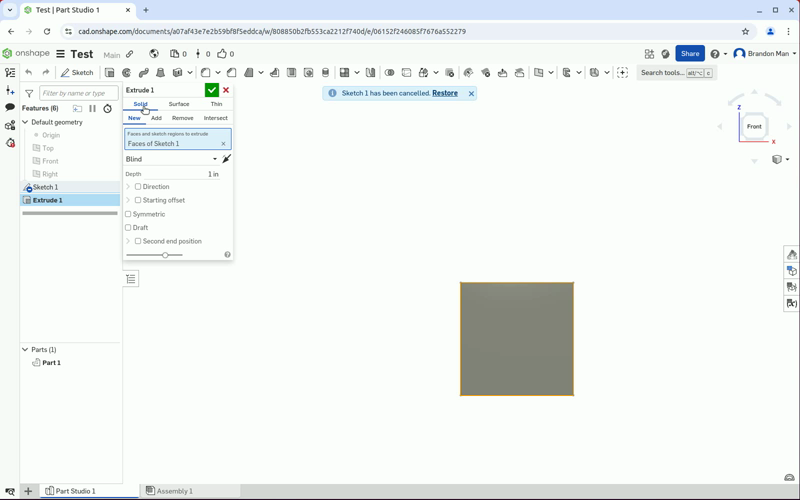
click(143, 106)
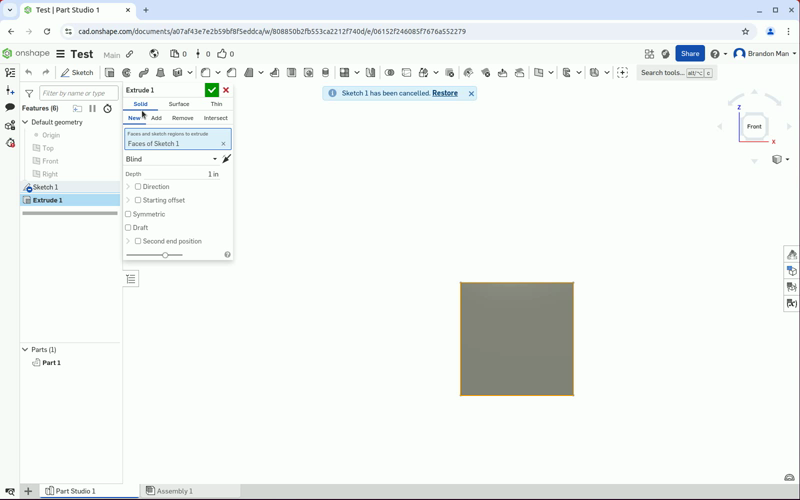
mouse_move(137, 120)
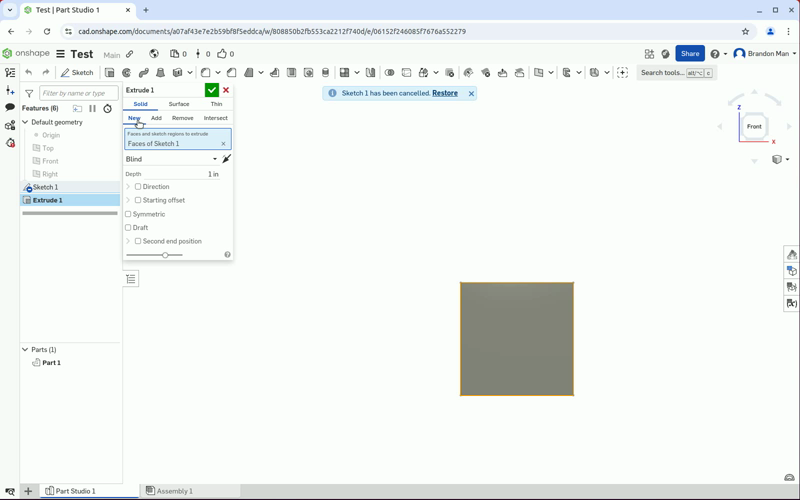
click(137, 120)
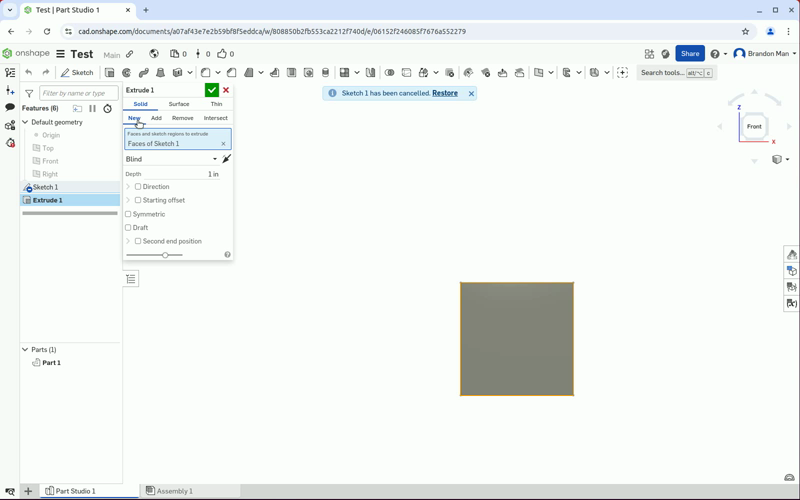
key(tab, 4)
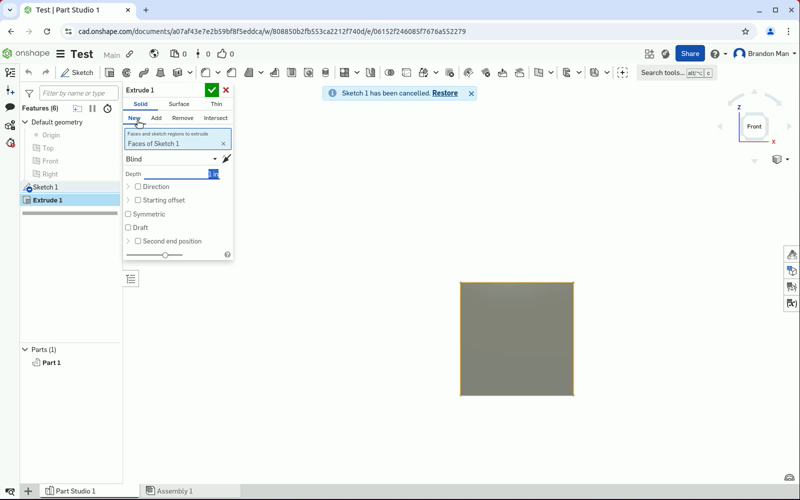
text(23.108)
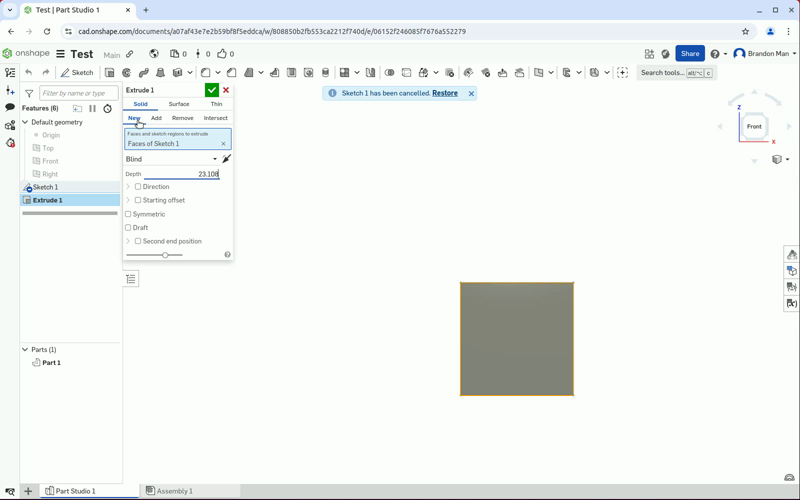
key(enter)
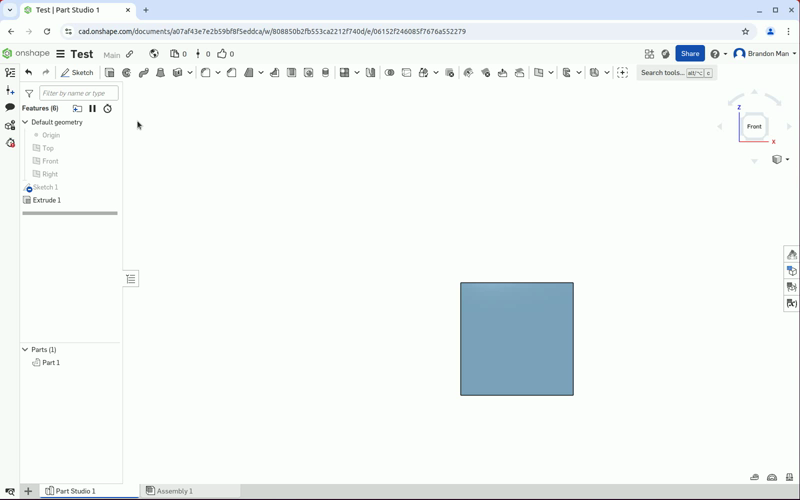
key(shift+h)
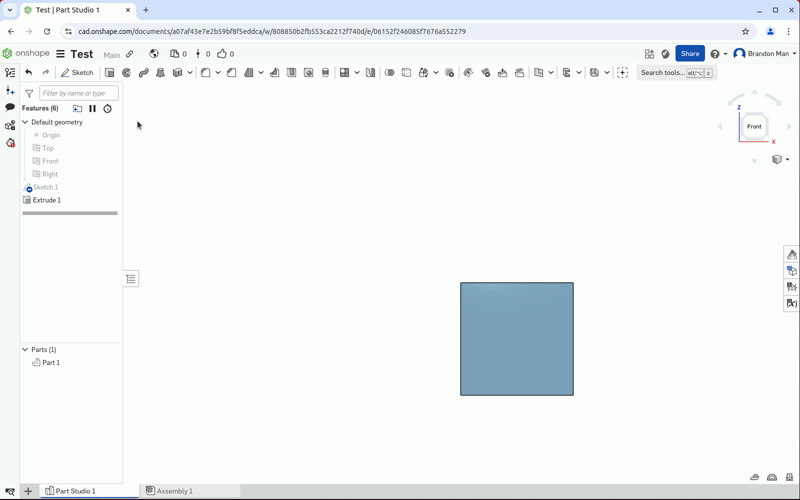
key(shift+h)
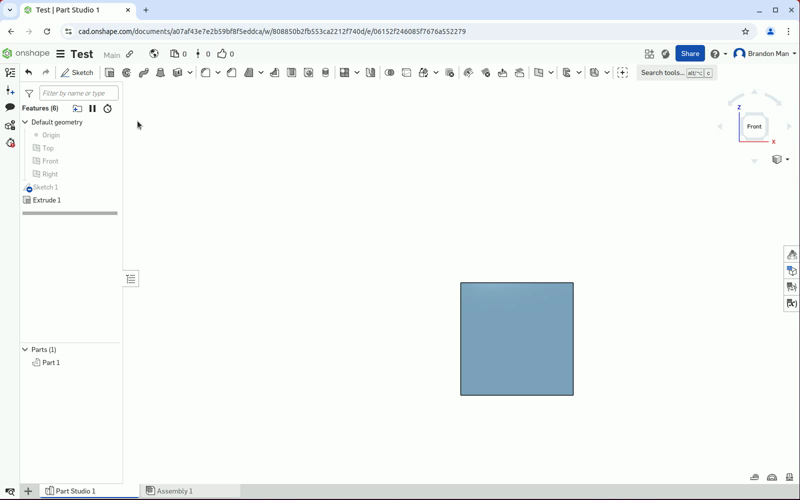
mouse_move(73, 189)
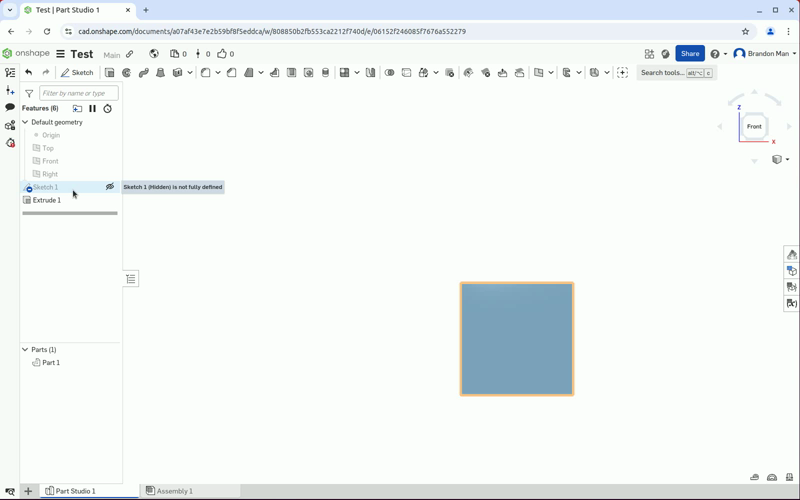
click(73, 189)
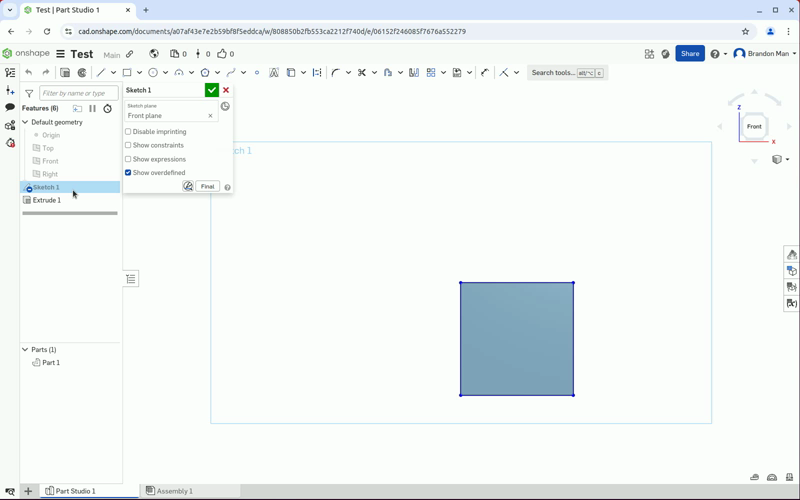
mouse_move(229, 92)
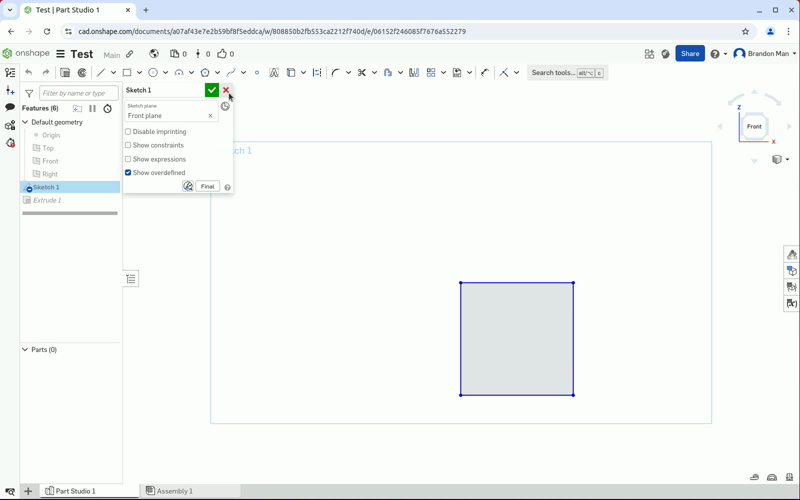
click(229, 92)
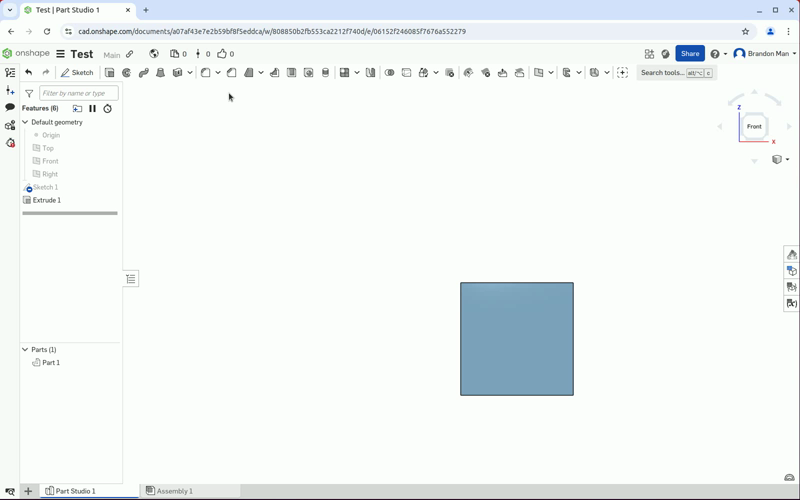
mouse_move(541, 75)
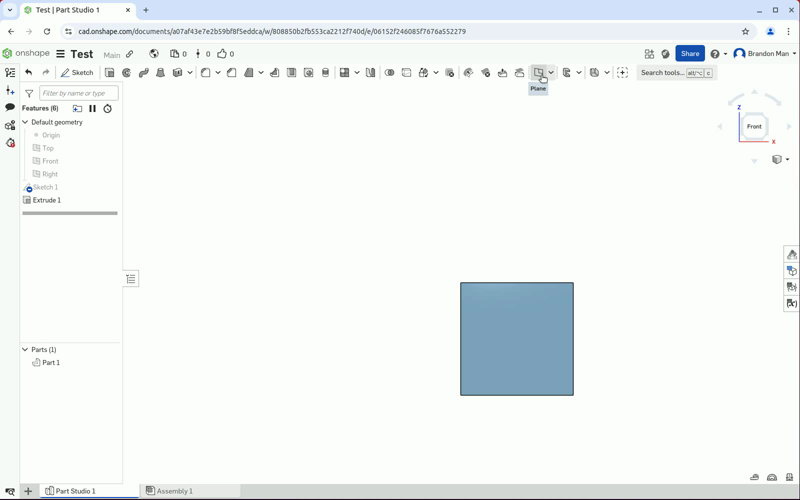
click(541, 75)
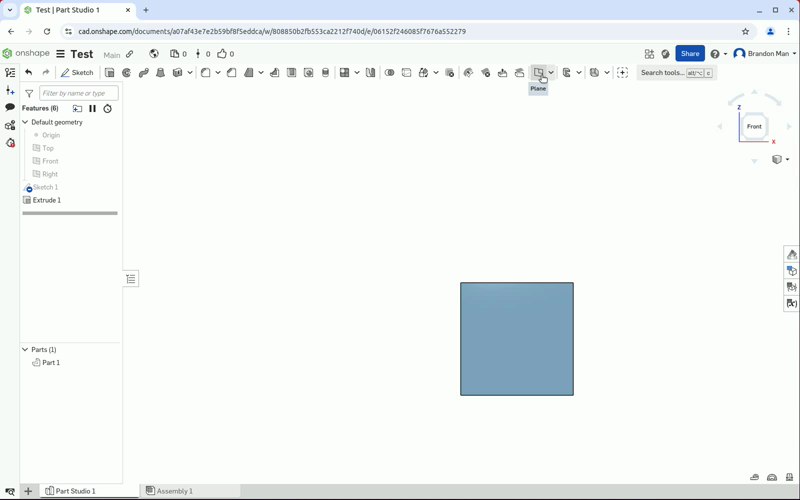
mouse_move(73, 163)
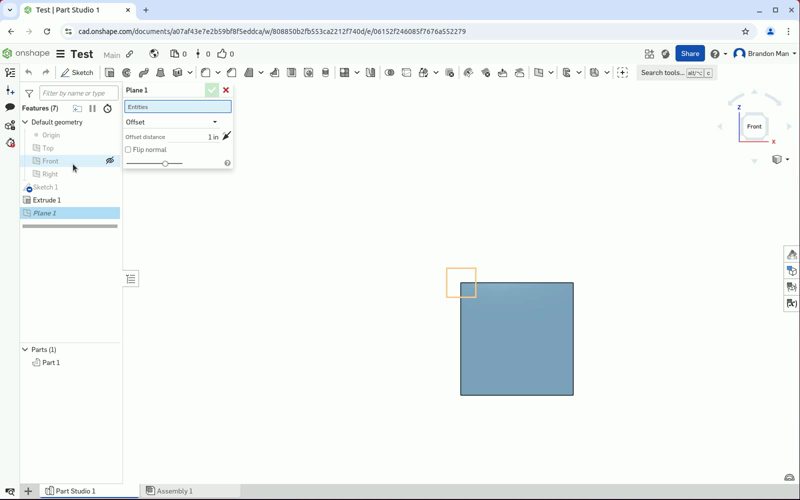
click(73, 163)
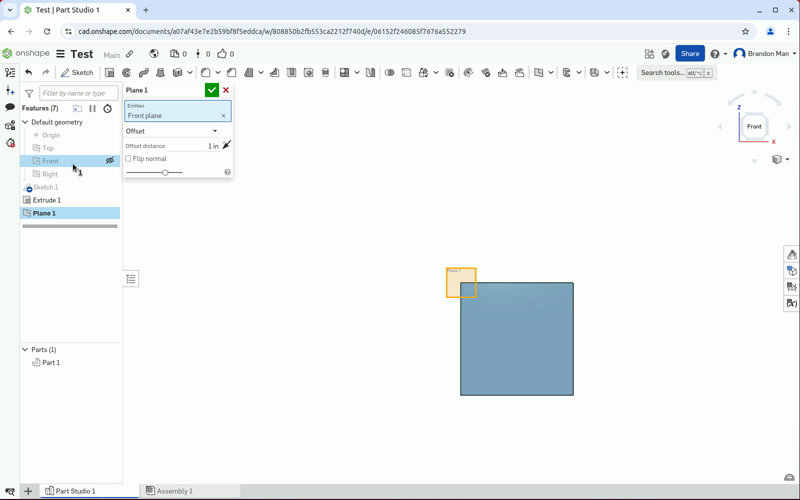
key(tab, 2)
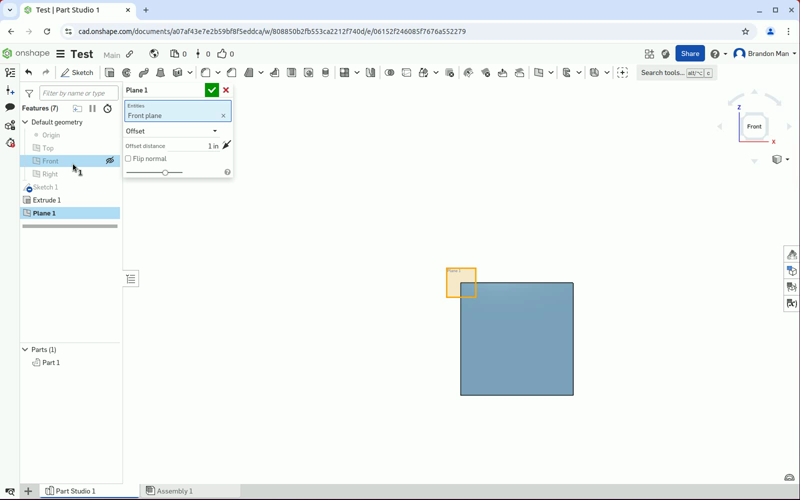
text(23.108)
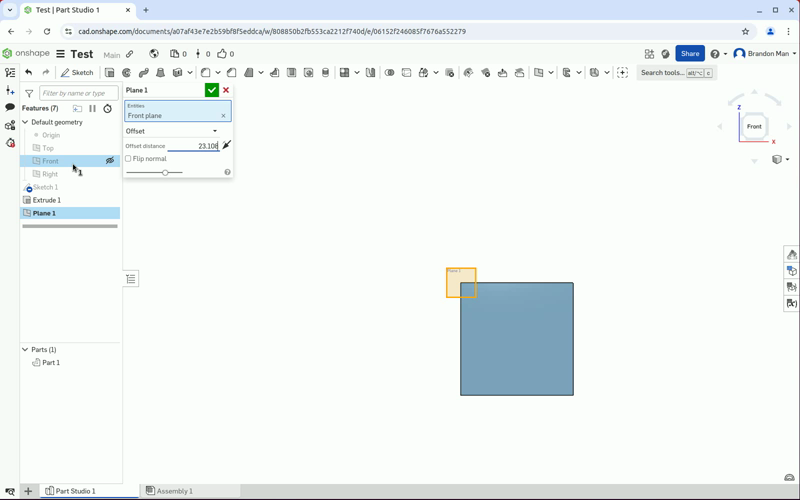
key(enter, 2)
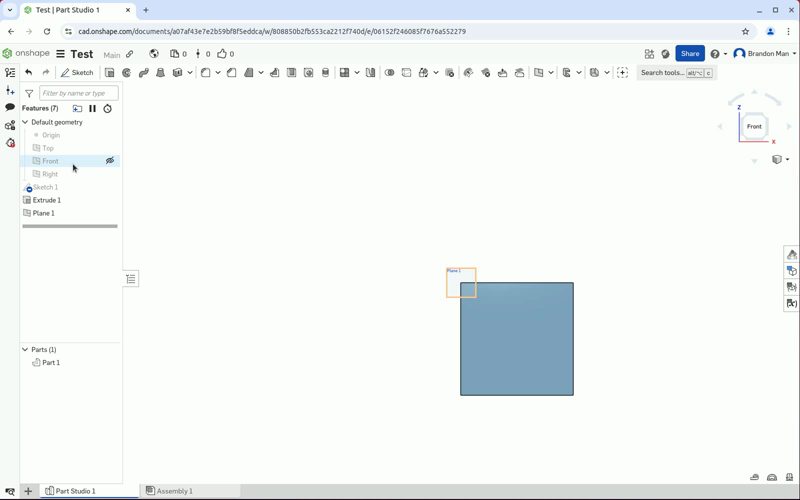
key(shift+s)
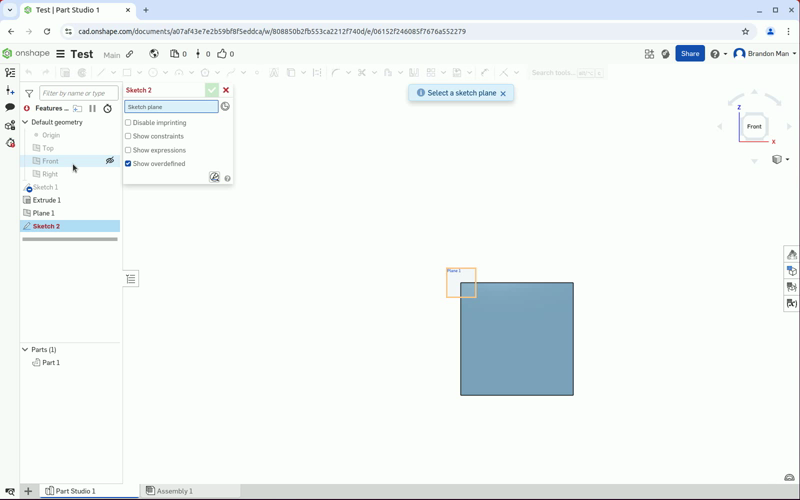
mouse_move(73, 215)
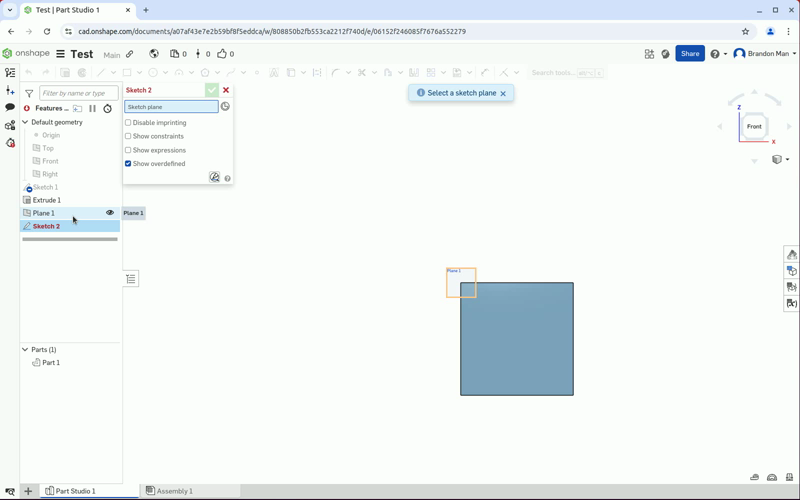
click(73, 215)
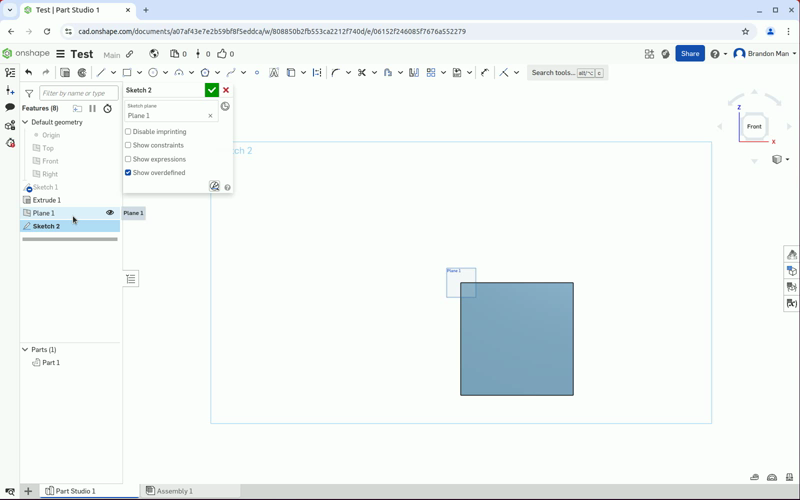
mouse_move(73, 352)
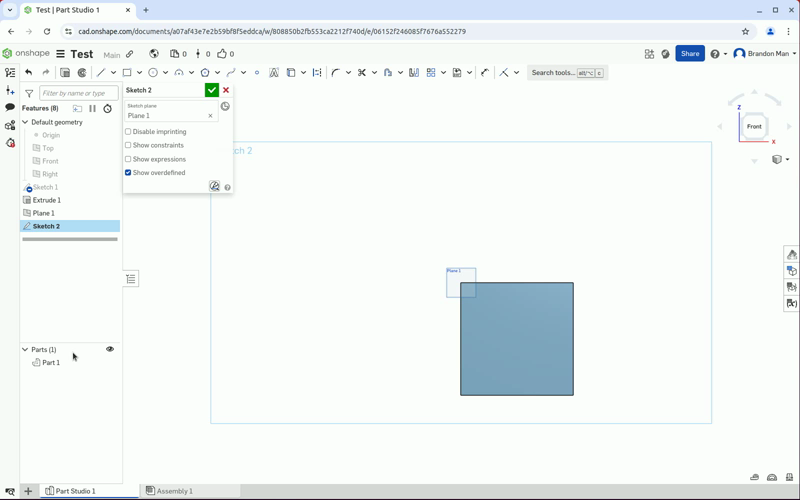
key(y)
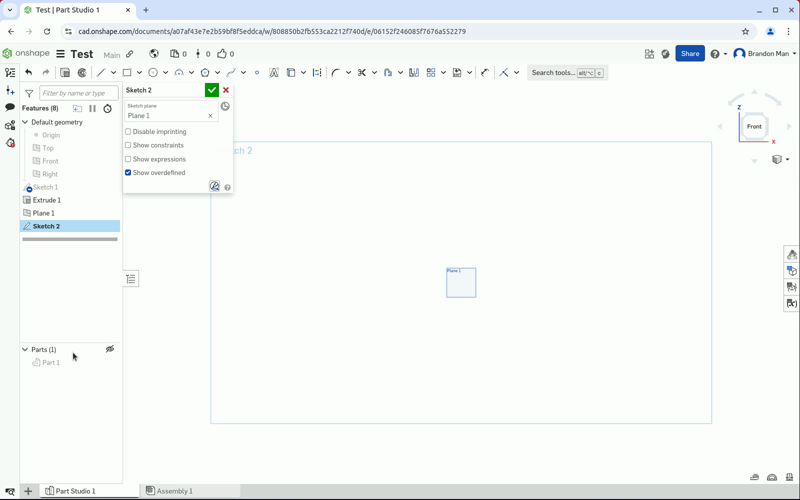
key(l)
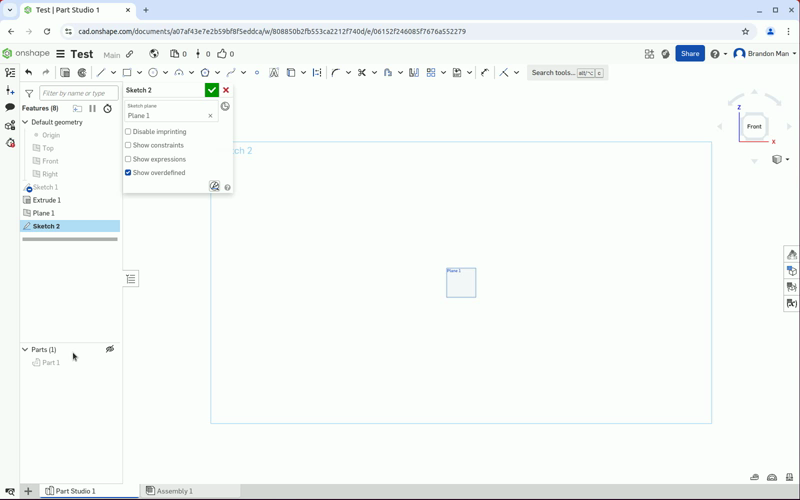
key_down(shift)
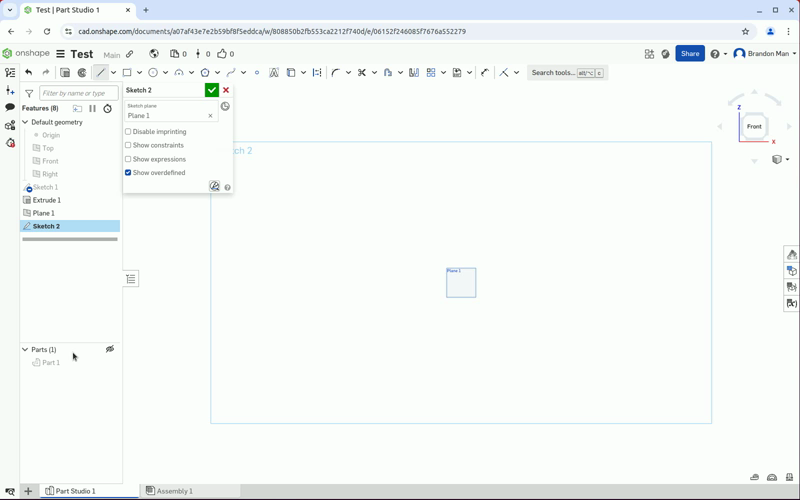
mouse_move(460, 325)
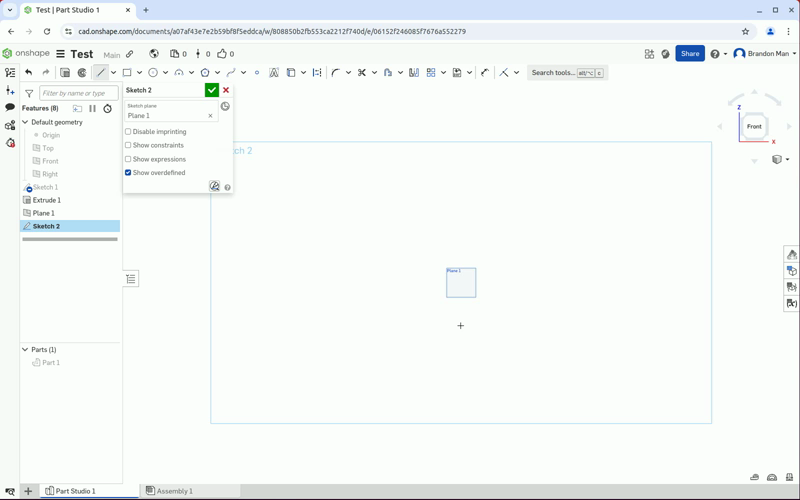
click(460, 325)
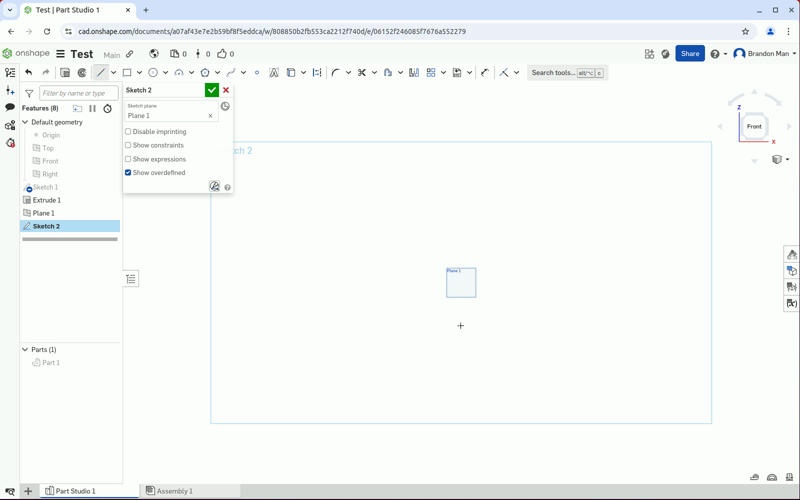
key_up(shift)
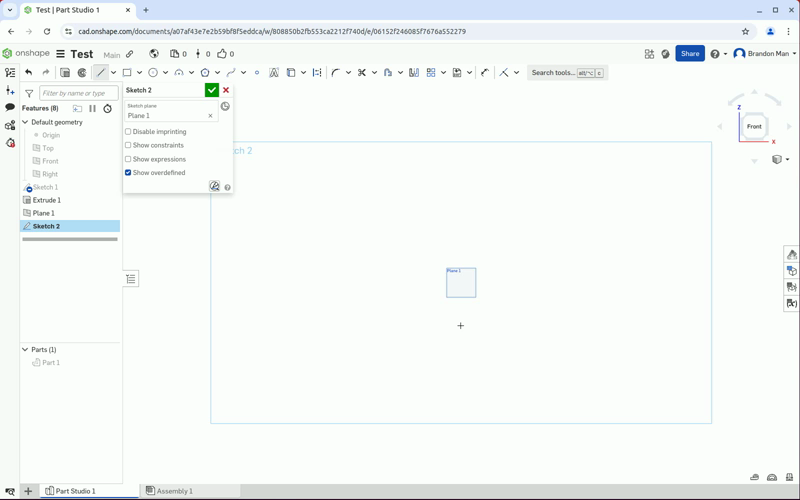
key_down(shift)
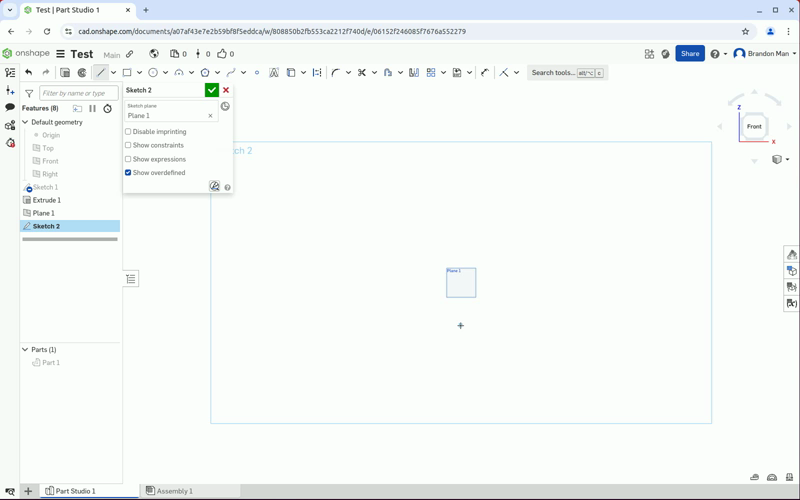
mouse_move(490, 325)
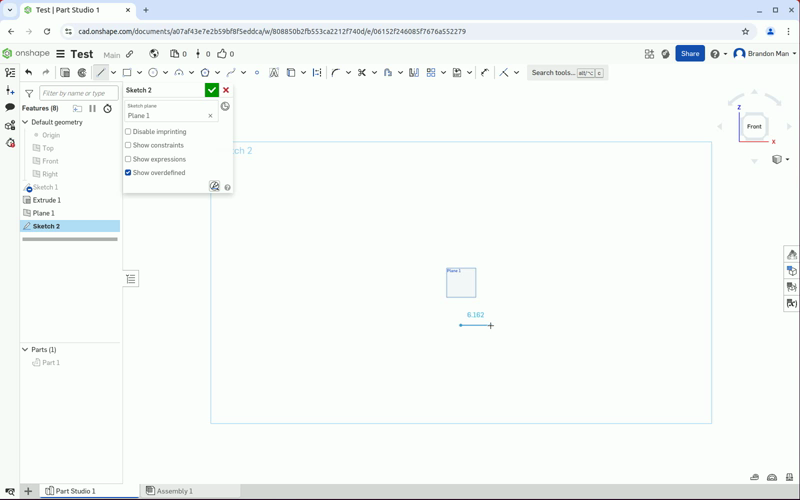
mouse_move(503, 325)
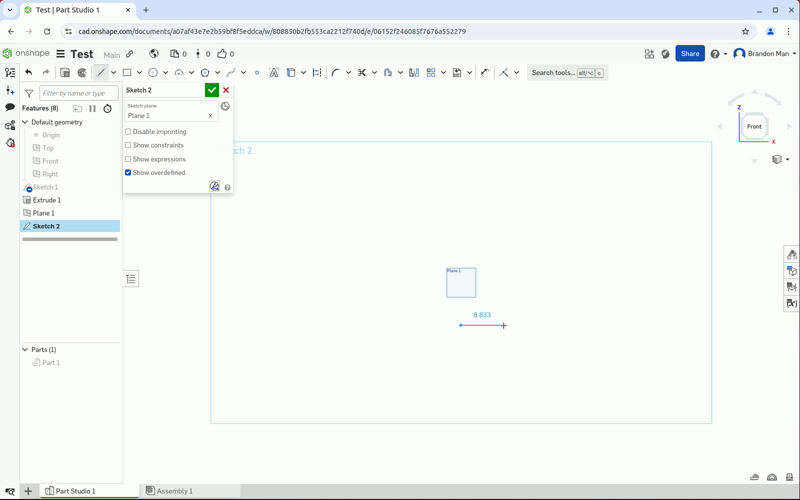
click(503, 325)
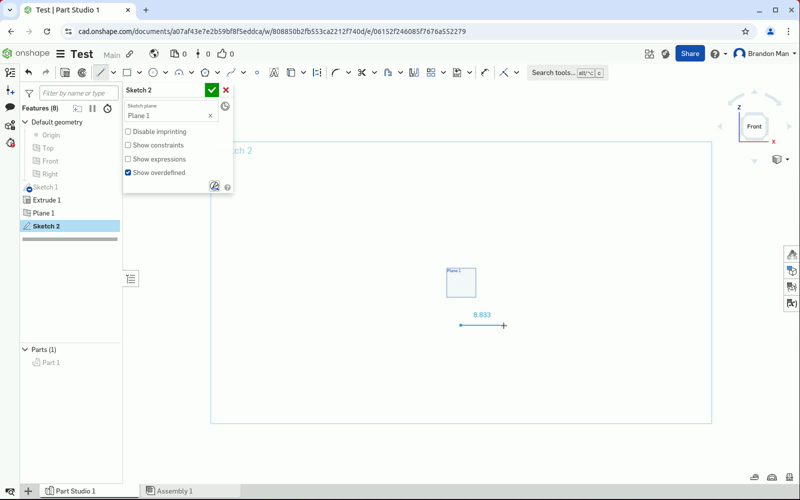
key_up(shift)
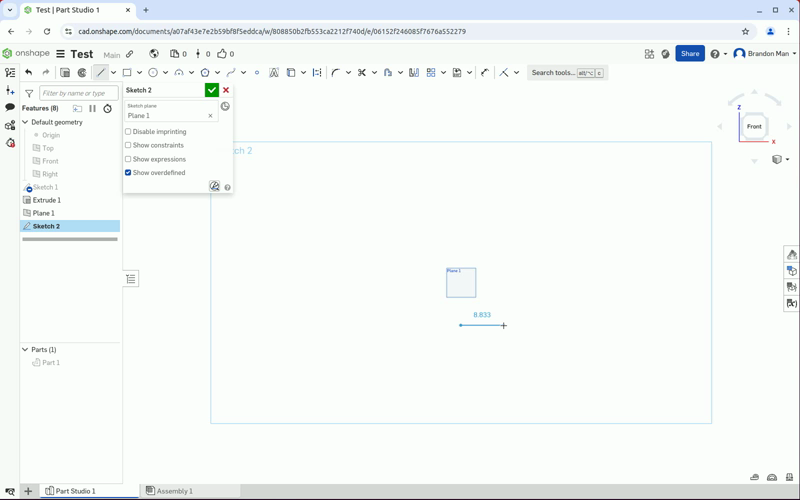
key_down(shift)
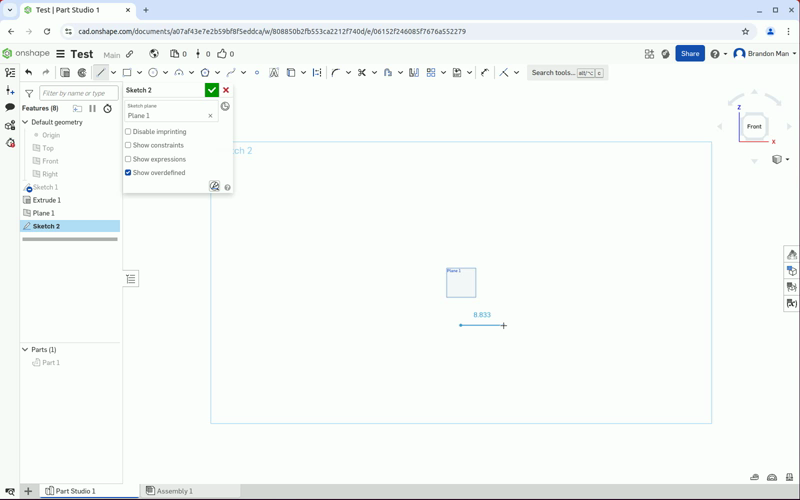
mouse_move(533, 325)
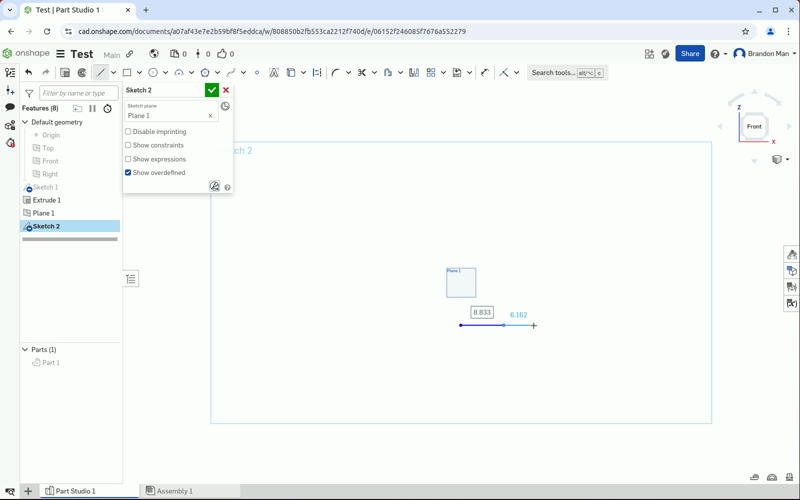
mouse_move(503, 282)
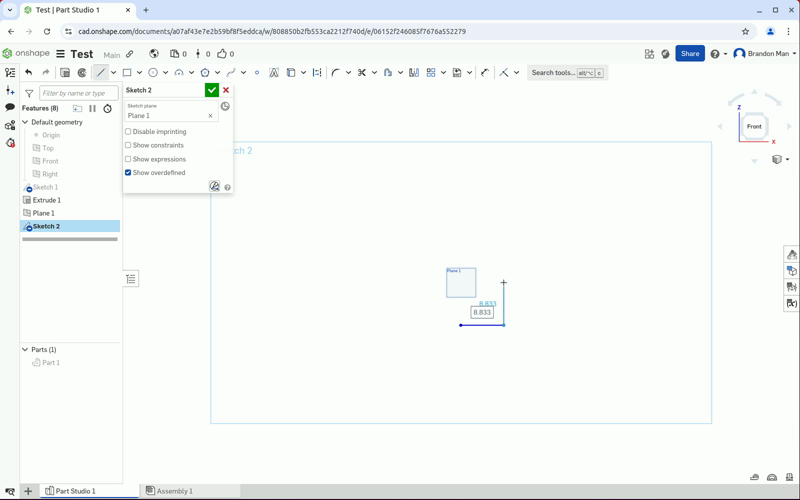
click(503, 282)
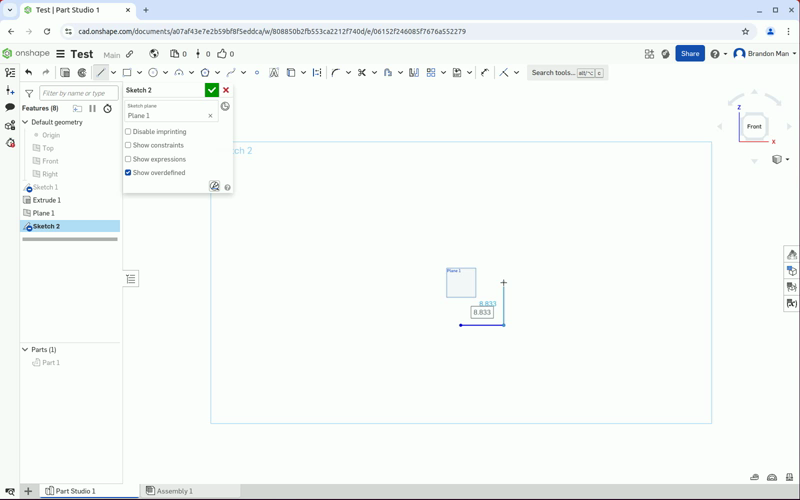
key_up(shift)
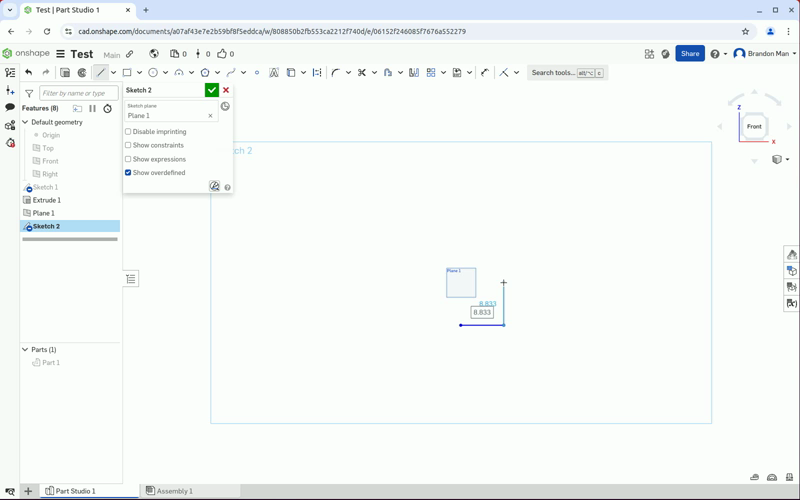
key_down(shift)
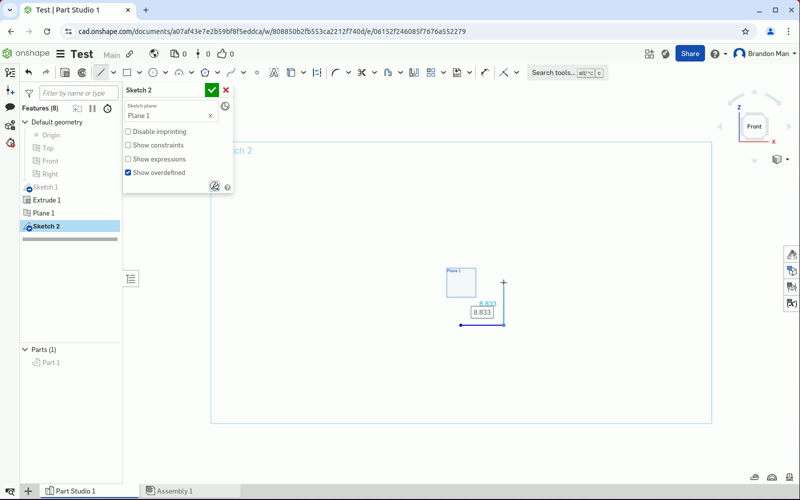
mouse_move(533, 282)
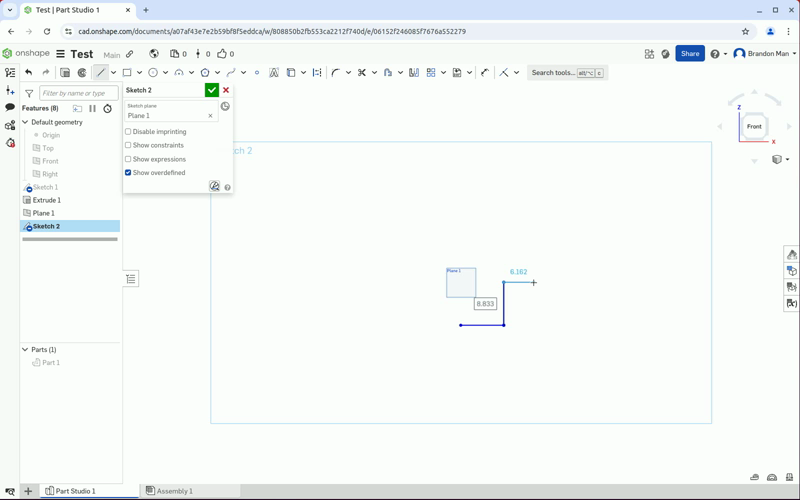
mouse_move(460, 282)
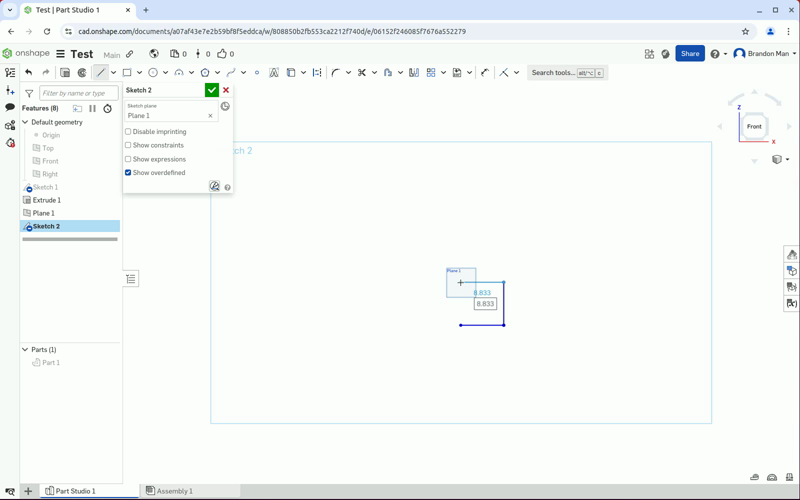
click(460, 282)
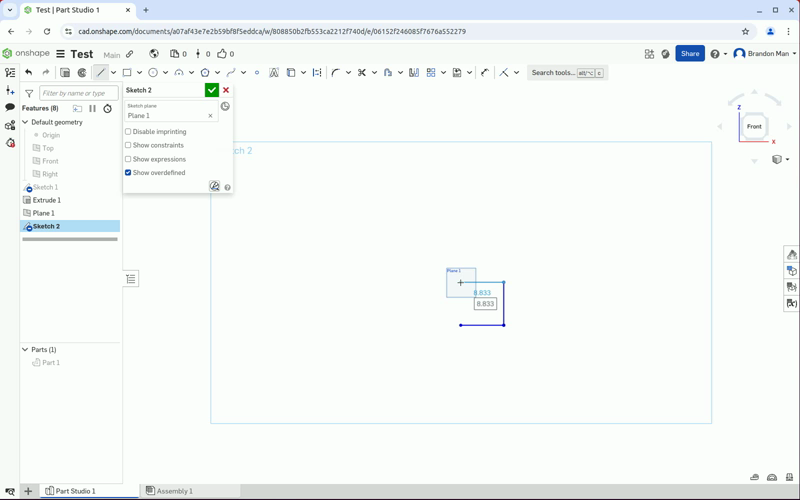
key_up(shift)
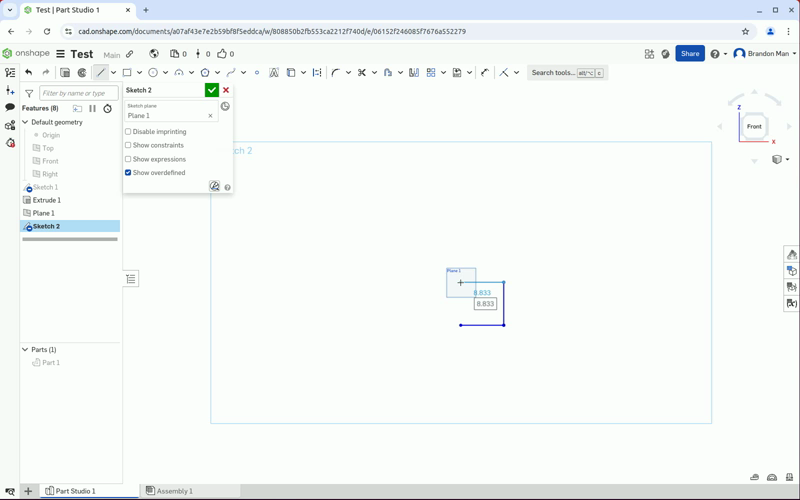
mouse_move(490, 282)
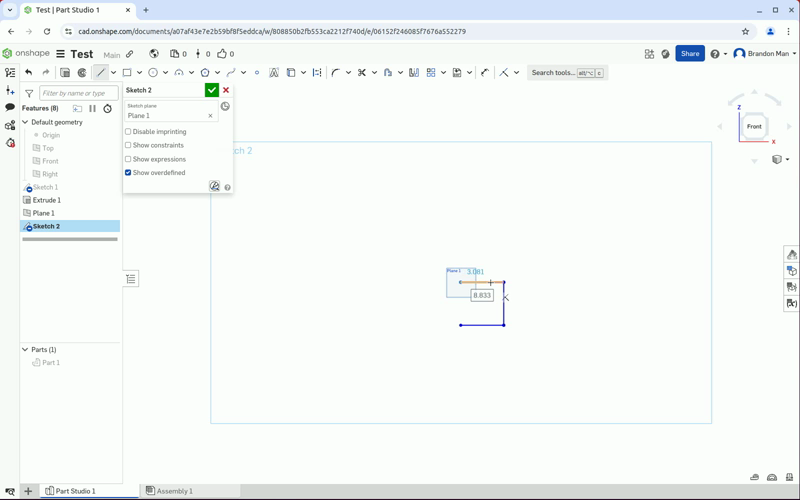
key_down(shift)
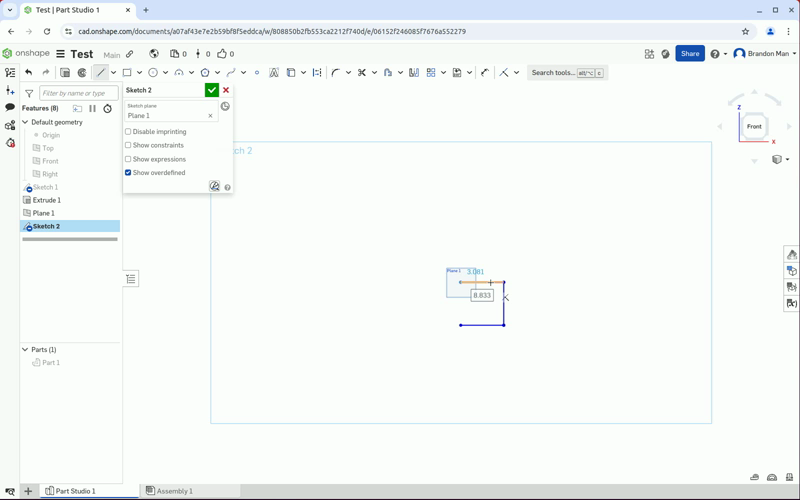
mouse_move(460, 325)
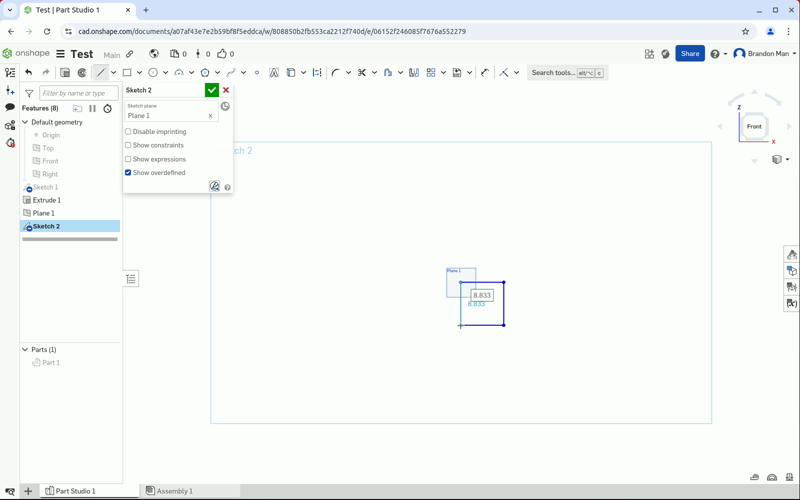
key_up(shift)
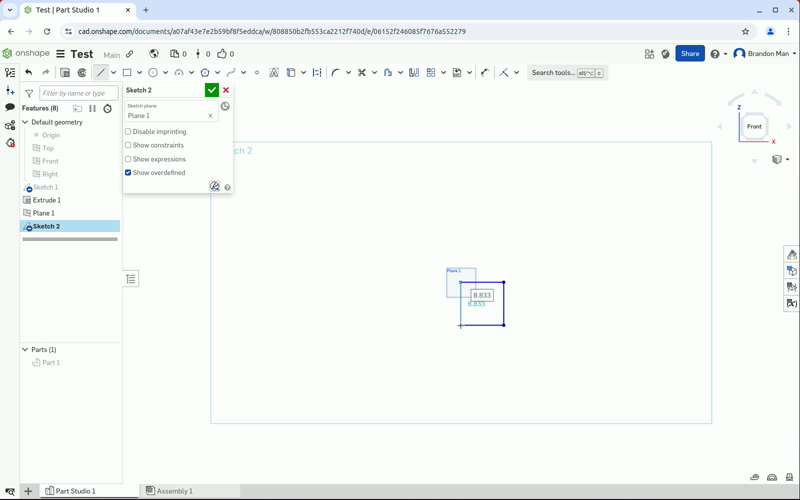
click(460, 325)
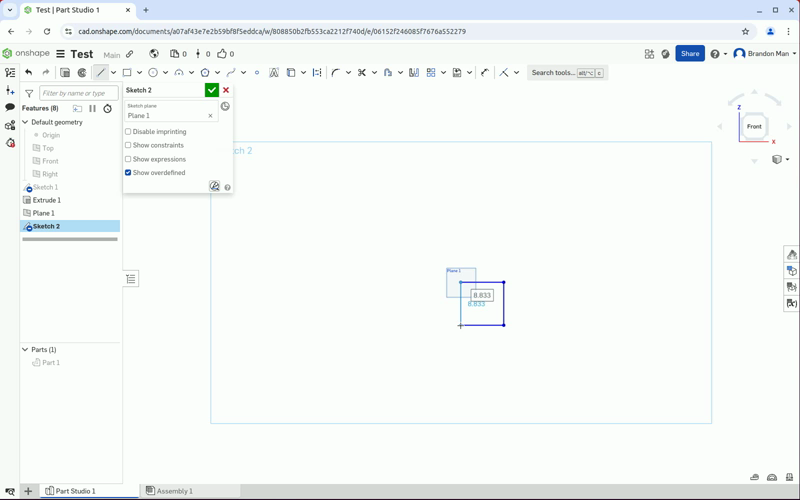
key(esc)
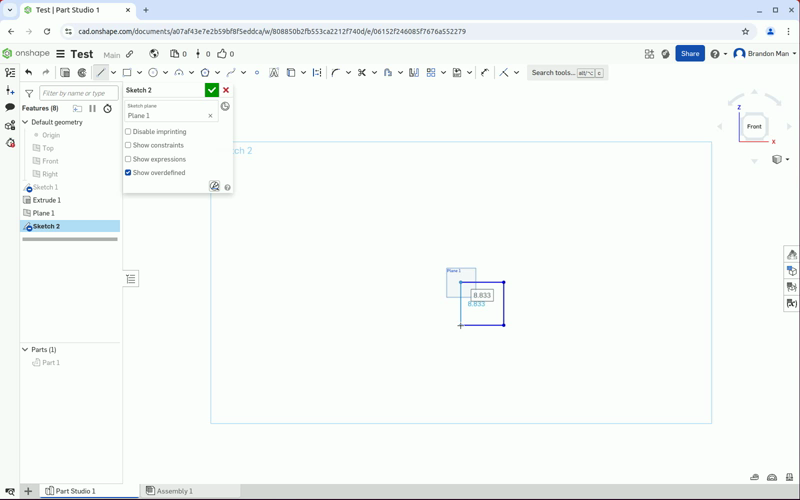
mouse_move(486, 315)
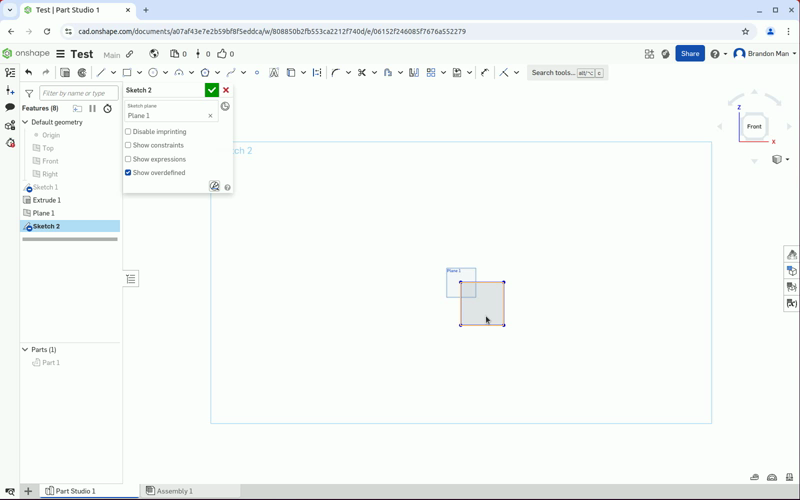
click(486, 315)
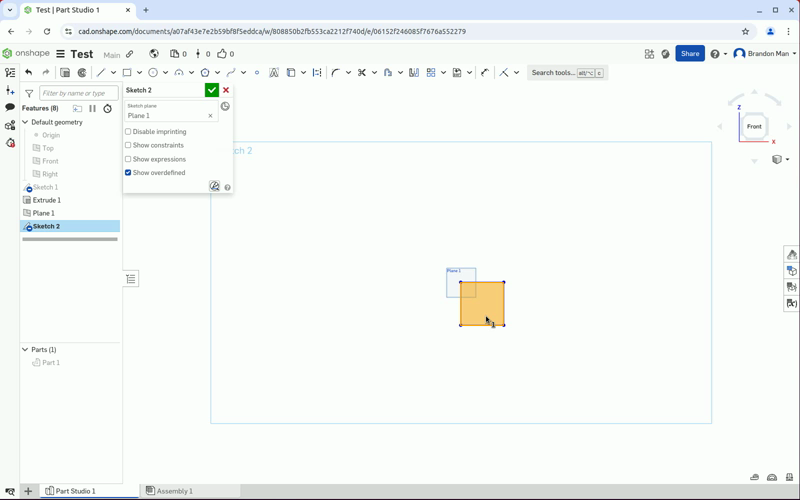
mouse_move(73, 352)
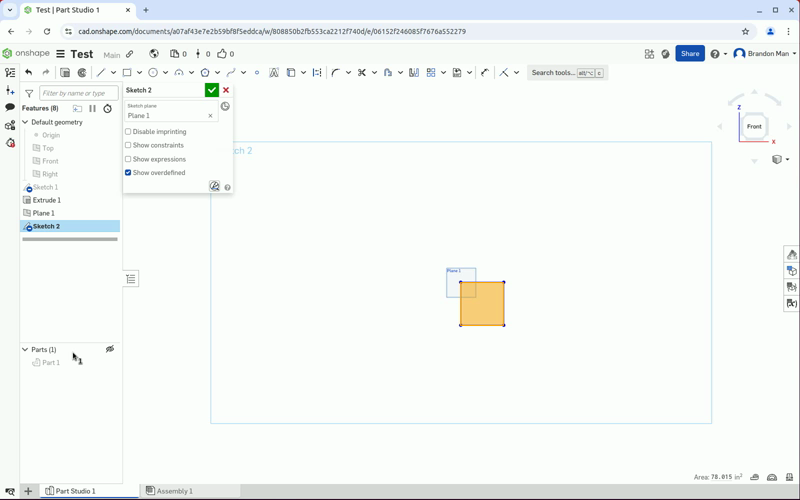
key(shift+y)
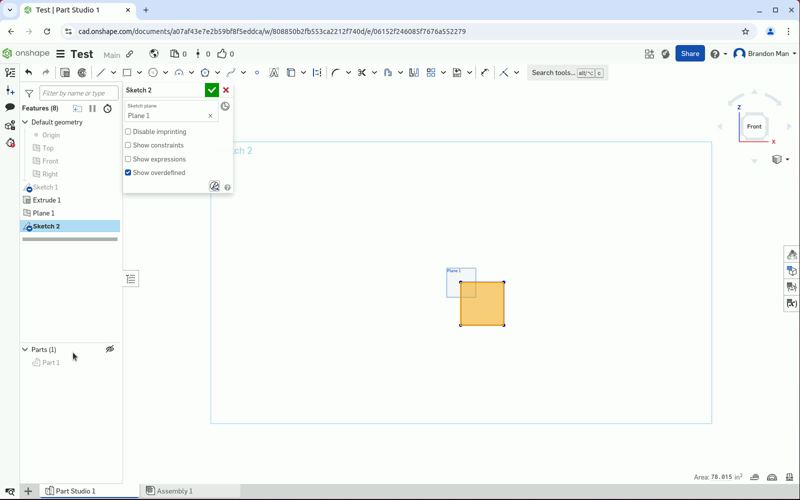
key(shift+e)
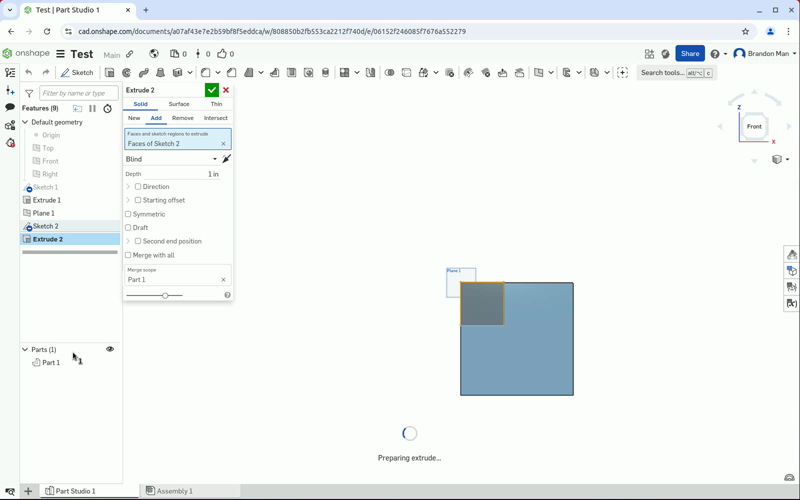
mouse_move(143, 106)
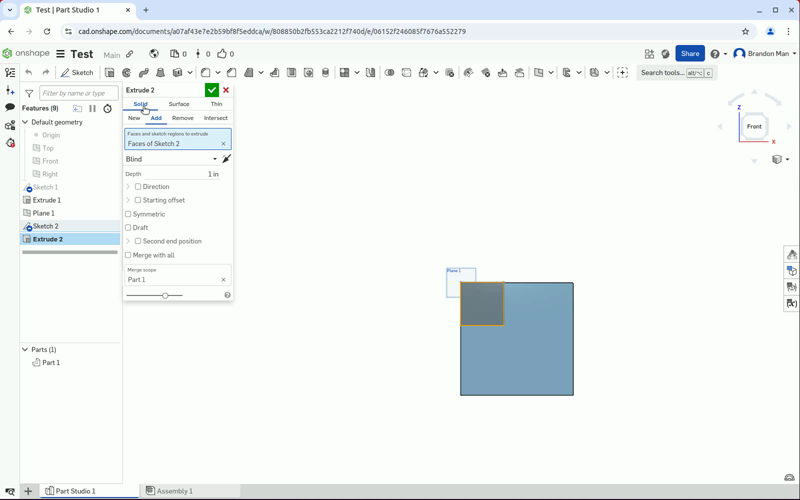
click(143, 106)
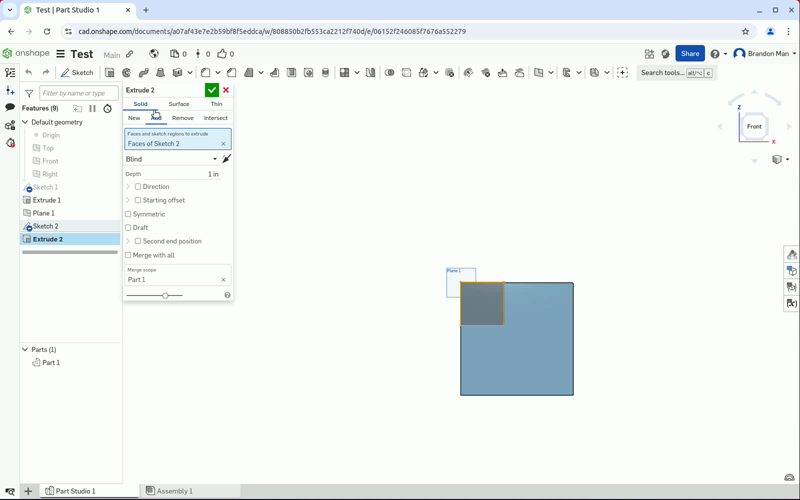
mouse_move(186, 120)
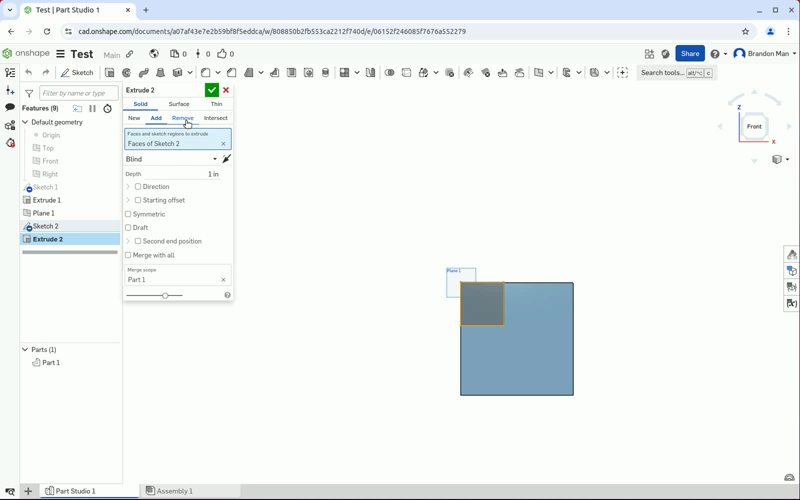
click(186, 120)
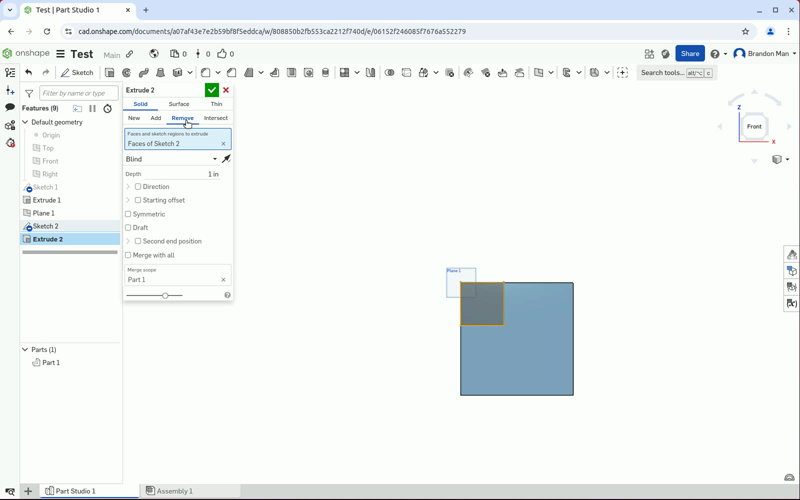
key(tab, 4)
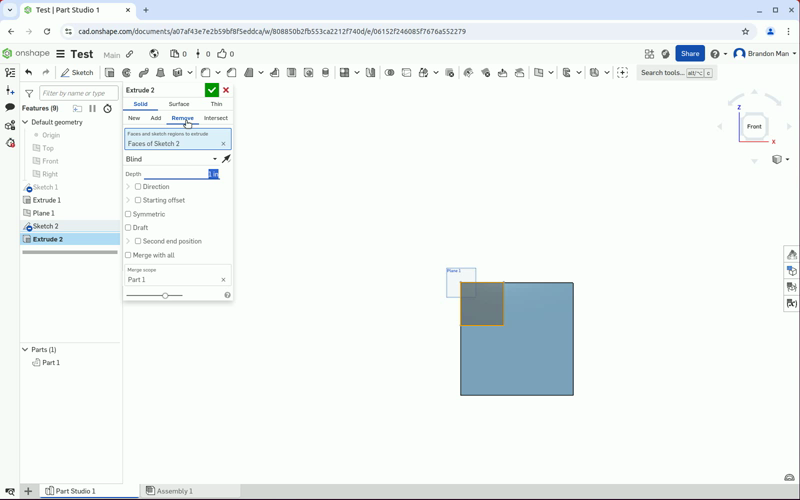
text(11.554)
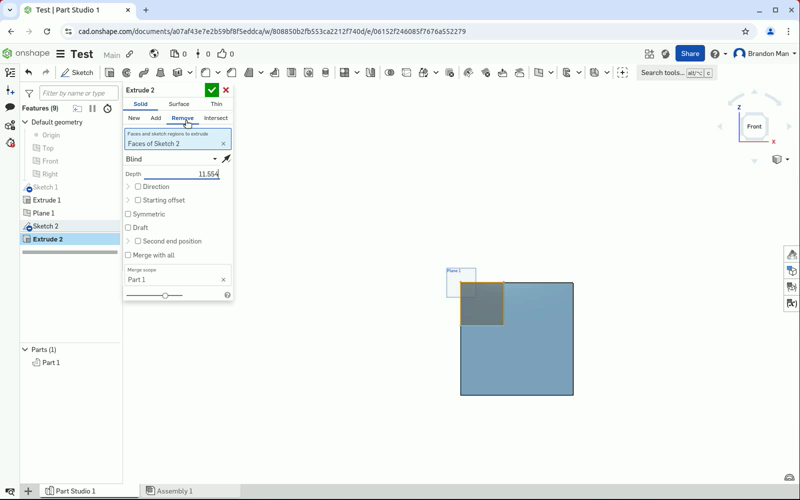
key(tab, 6)
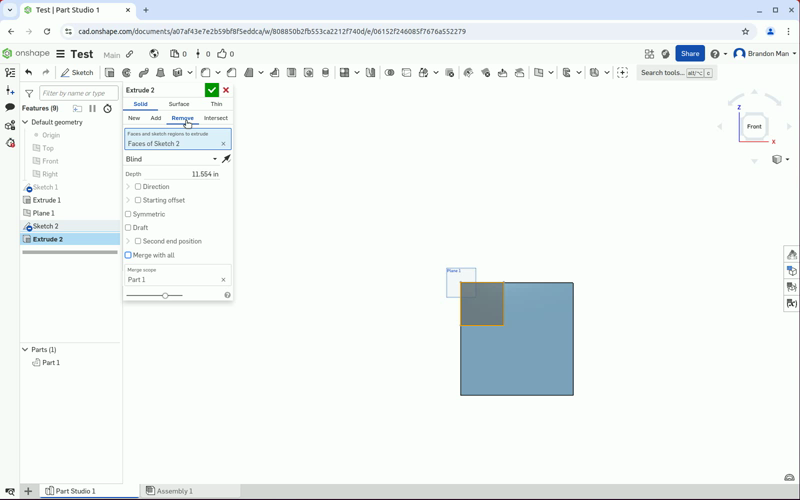
key(space)
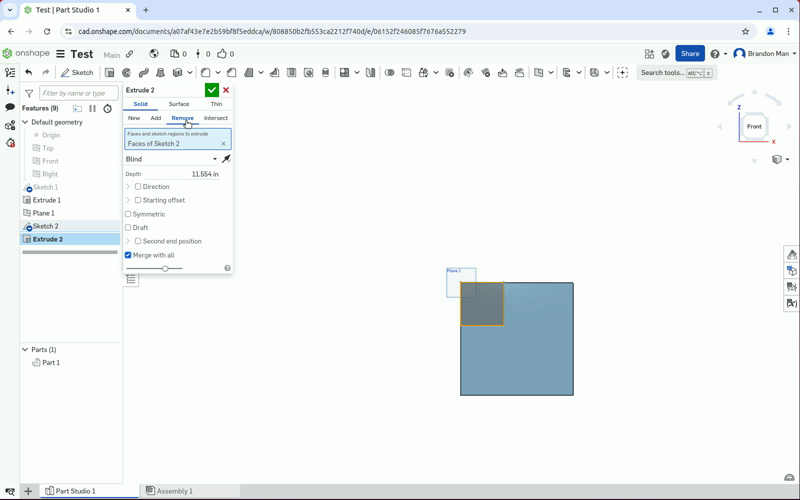
key(enter)
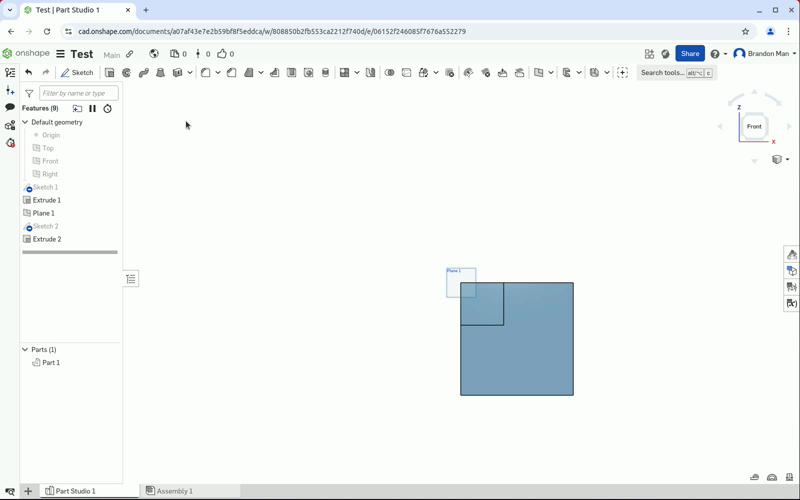
key(shift+h)
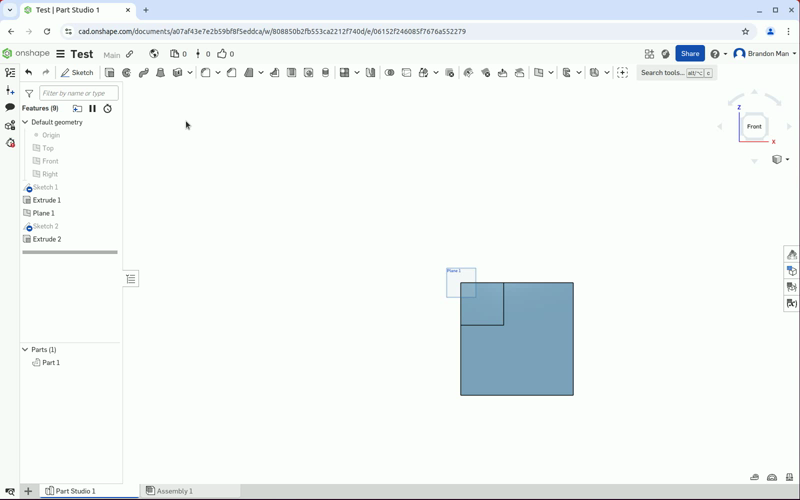
key(shift+h)
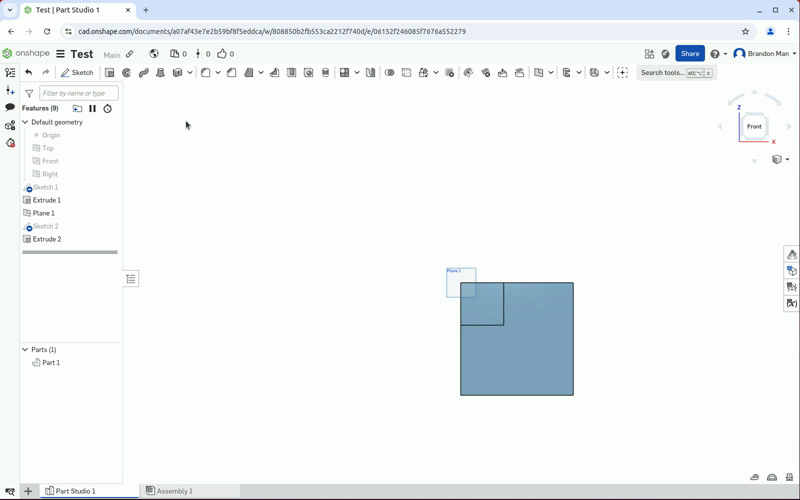
key(shift+7)
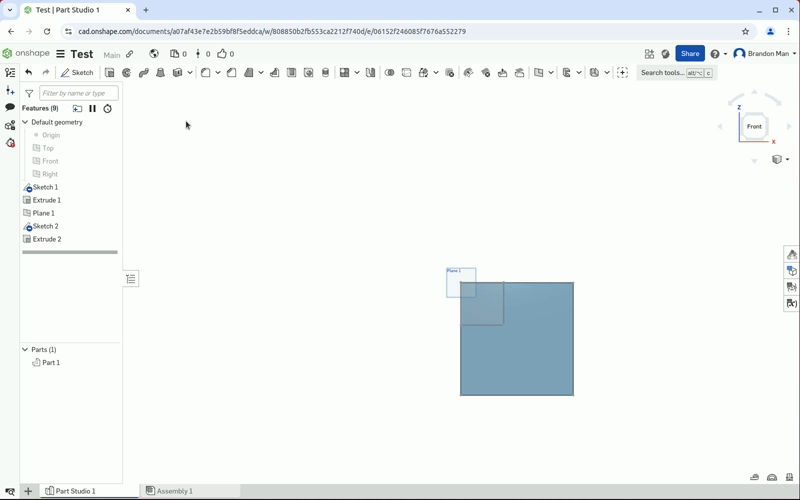
key(left, 2)
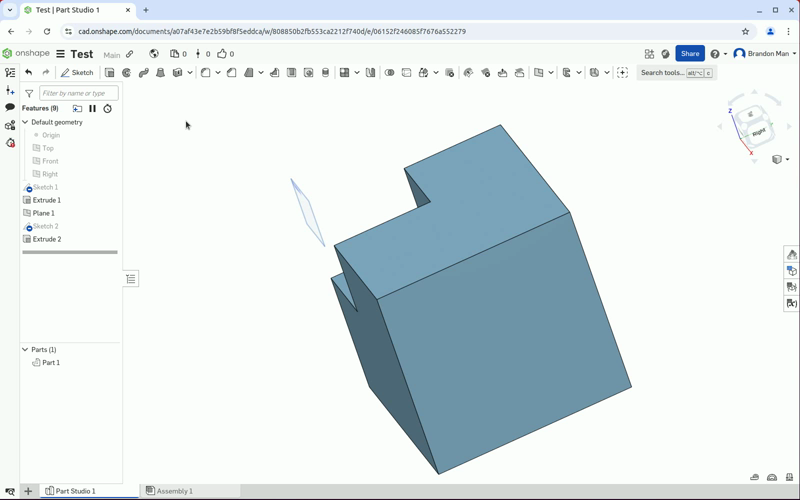
key(down, 2)
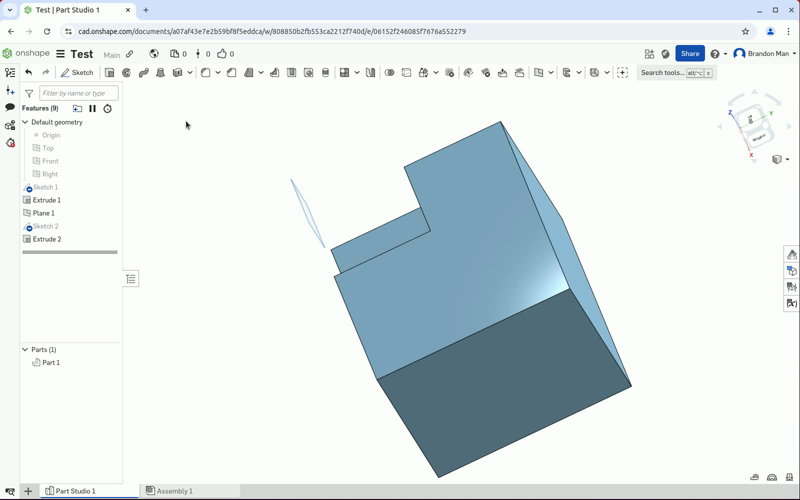
key(up, 2)
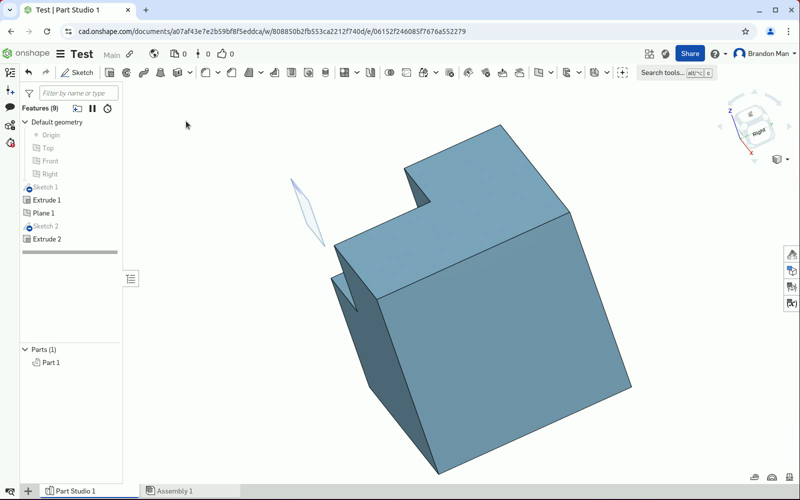
key(right, 2)
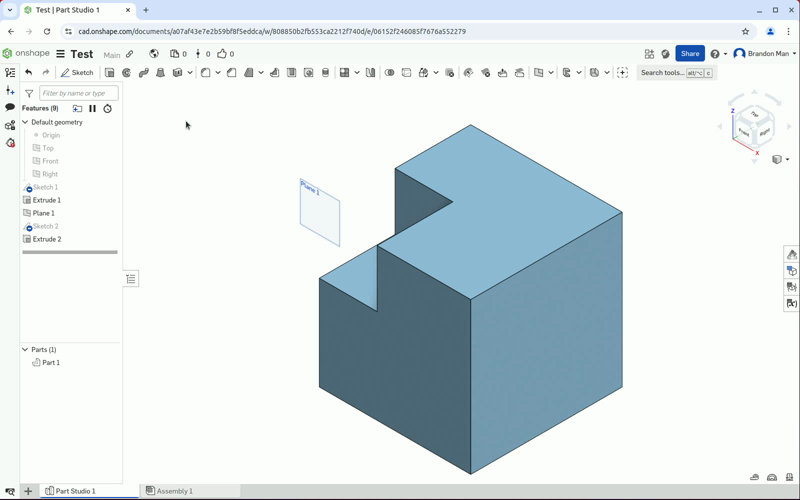
mouse_move(73, 189)
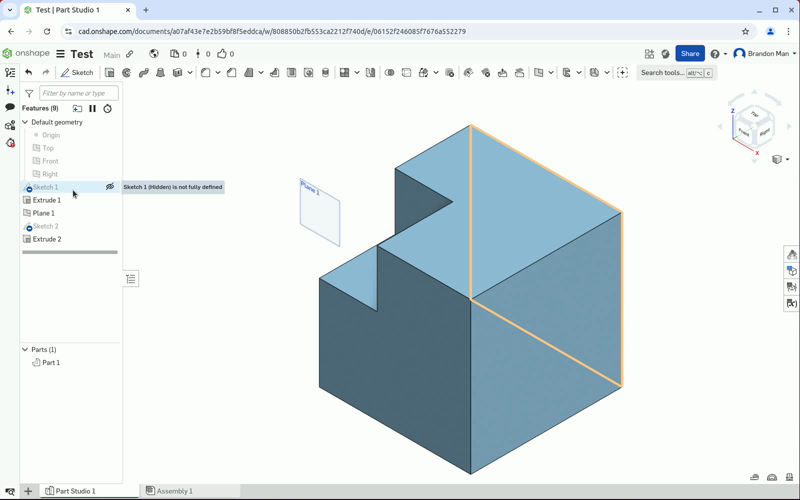
click(73, 189)